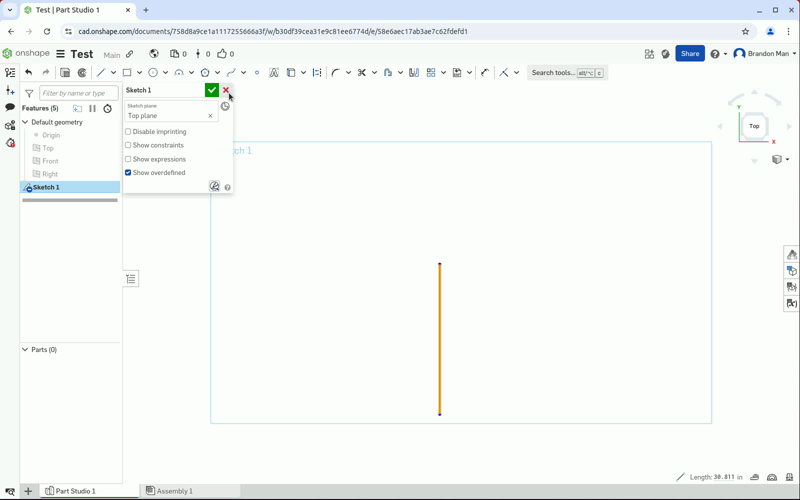
key(shift+h)
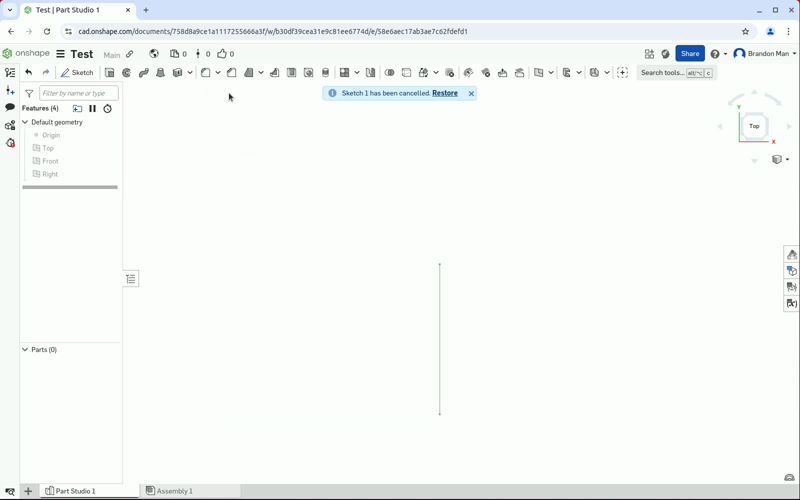
key(shift+s)
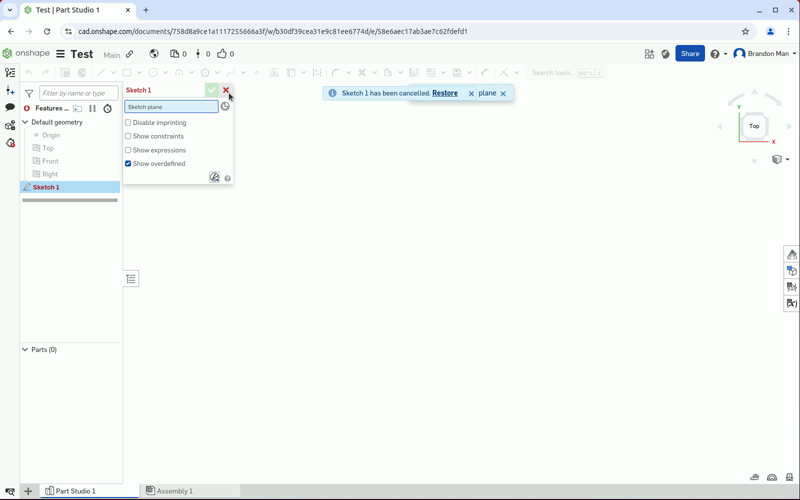
mouse_move(73, 150)
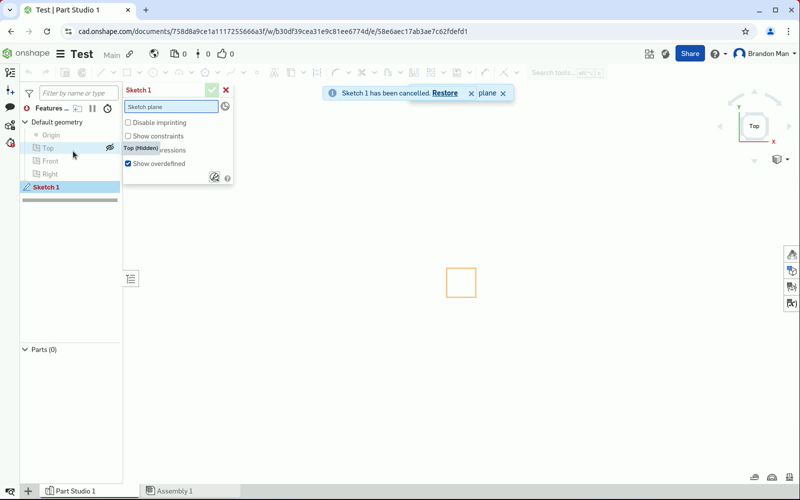
click(73, 150)
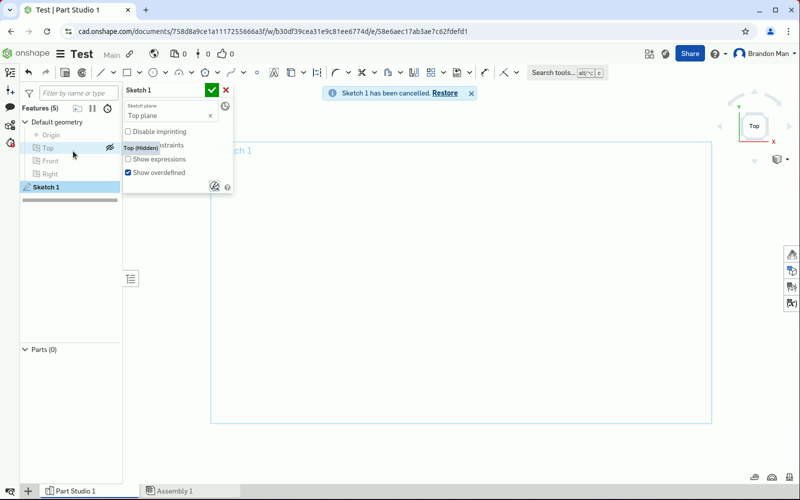
mouse_move(73, 352)
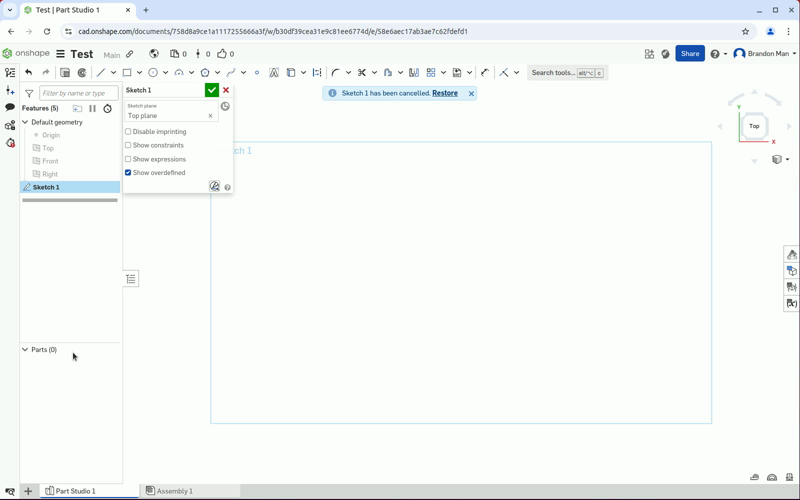
key(y)
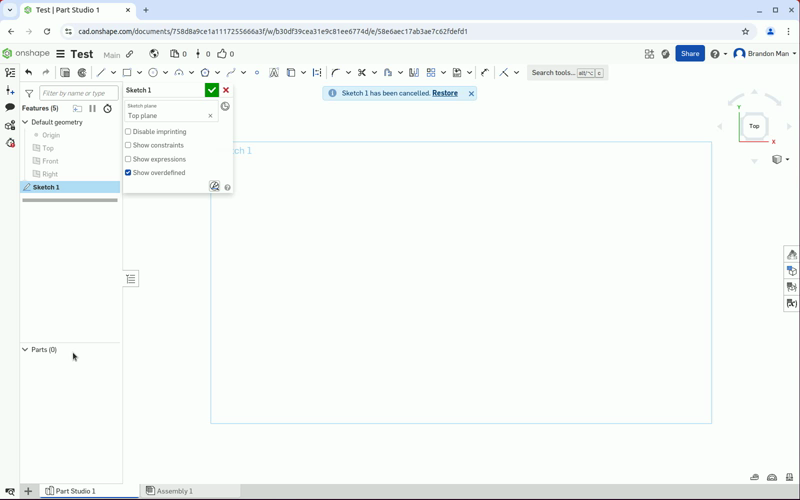
key(c)
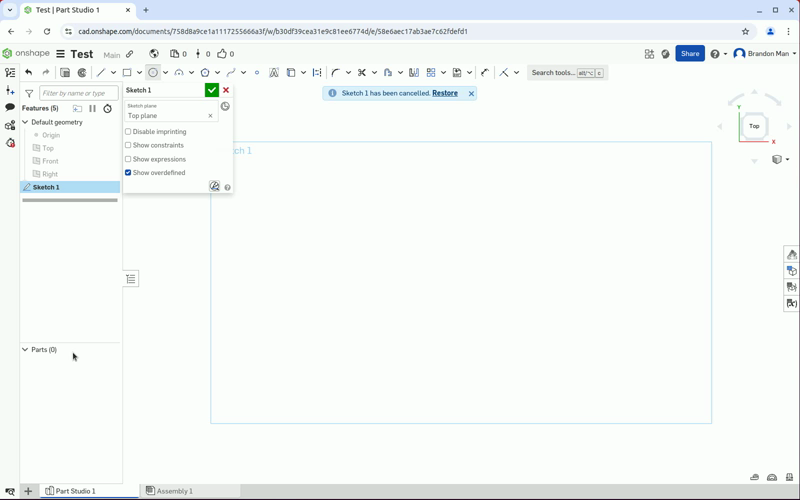
key_down(shift)
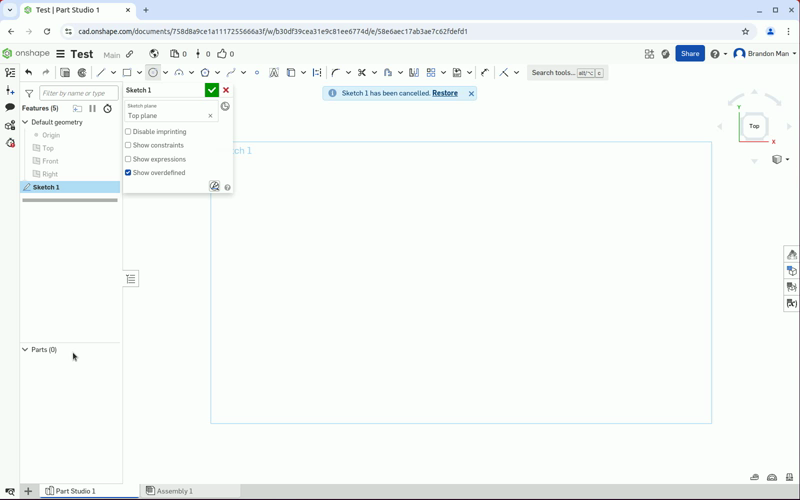
mouse_move(366, 356)
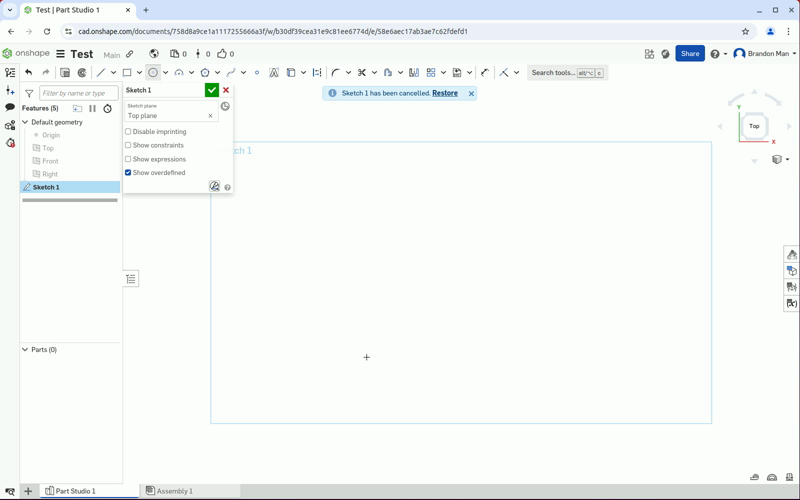
click(366, 356)
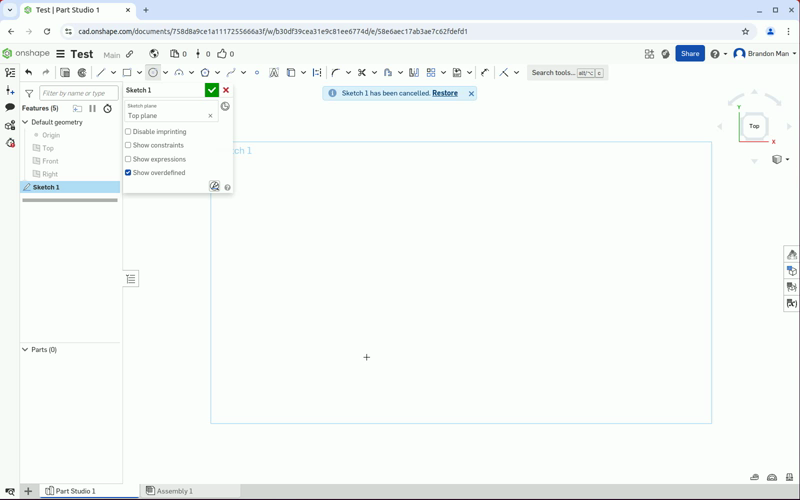
key_up(shift)
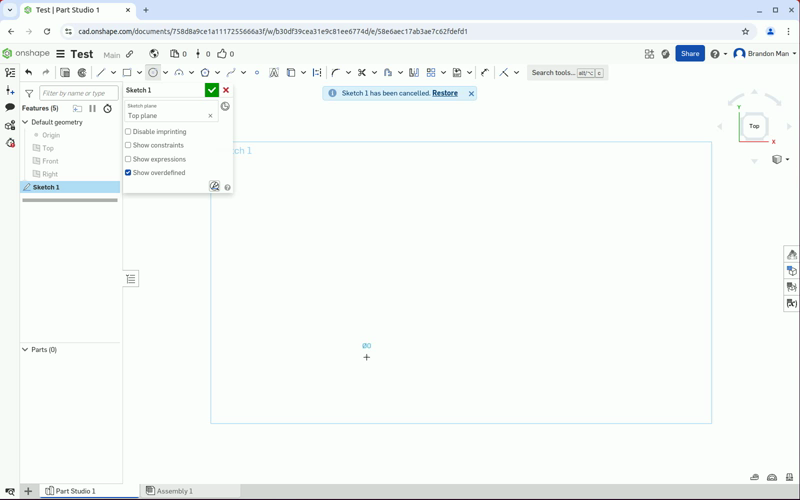
mouse_move(384, 356)
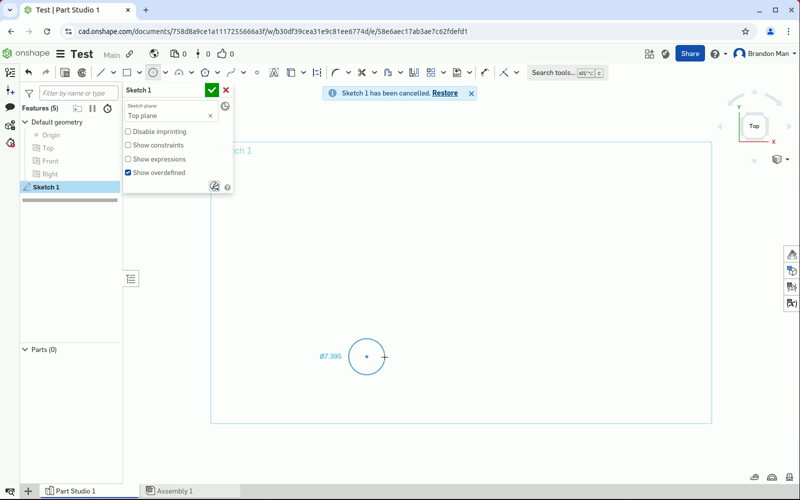
click(384, 356)
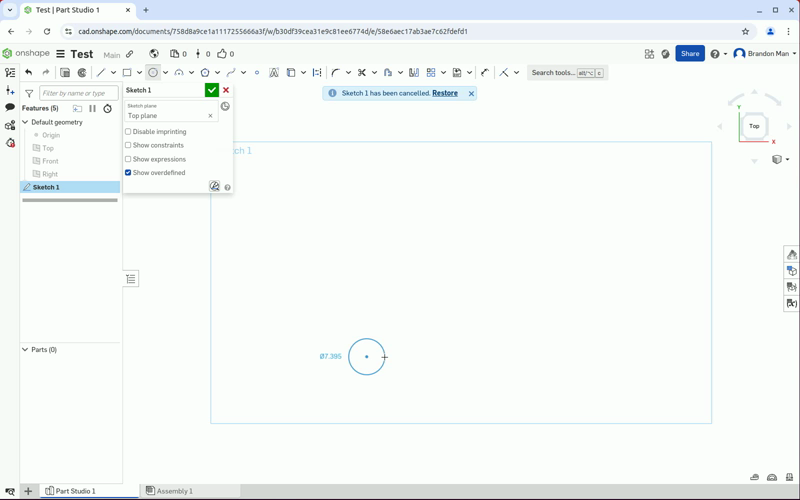
key(esc)
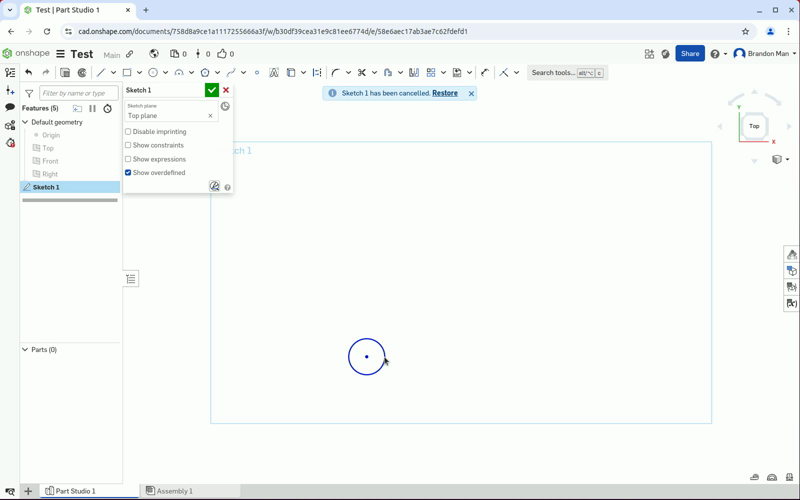
mouse_move(360, 340)
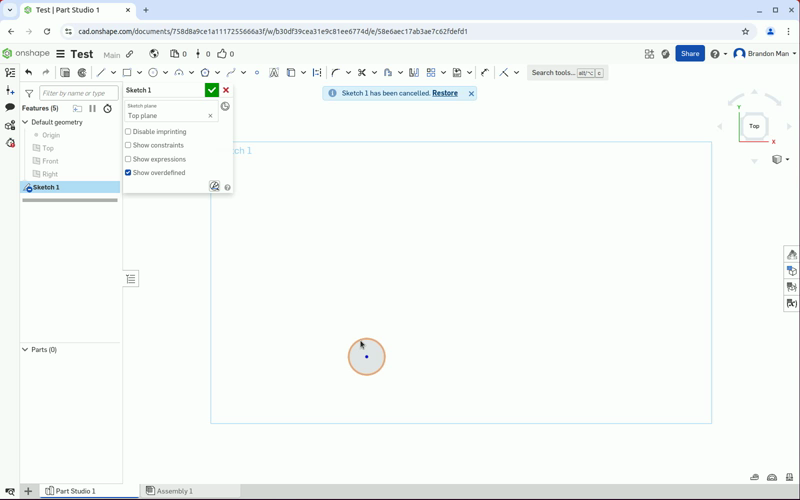
scroll(6)
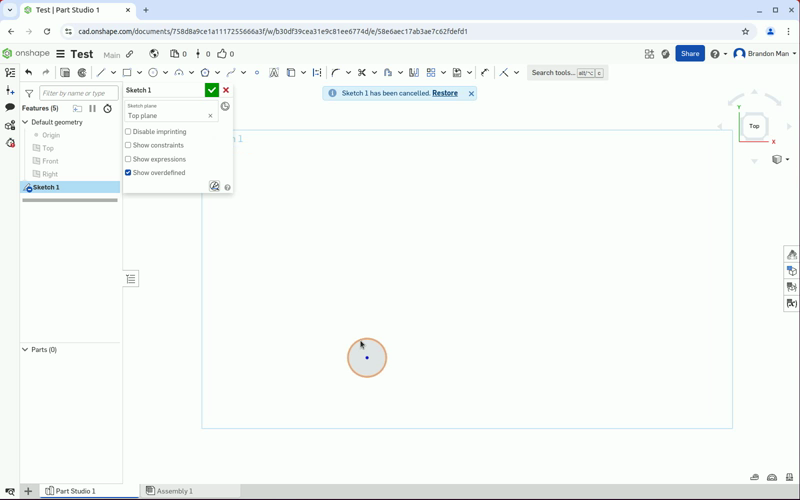
scroll(6)
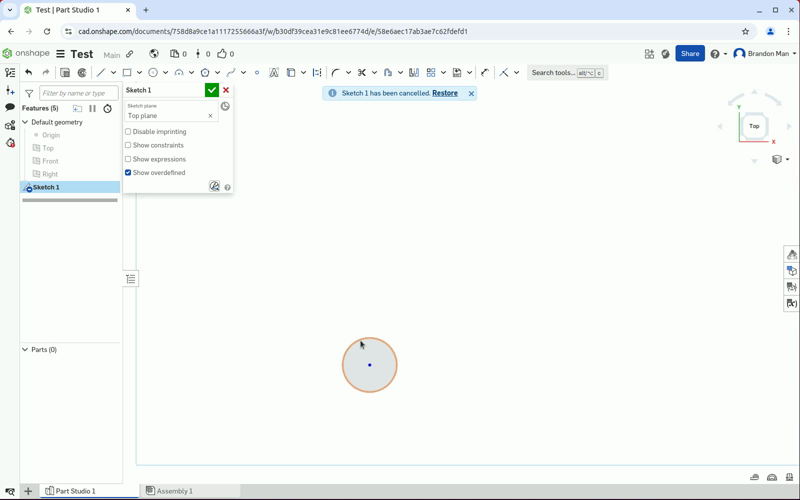
scroll(6)
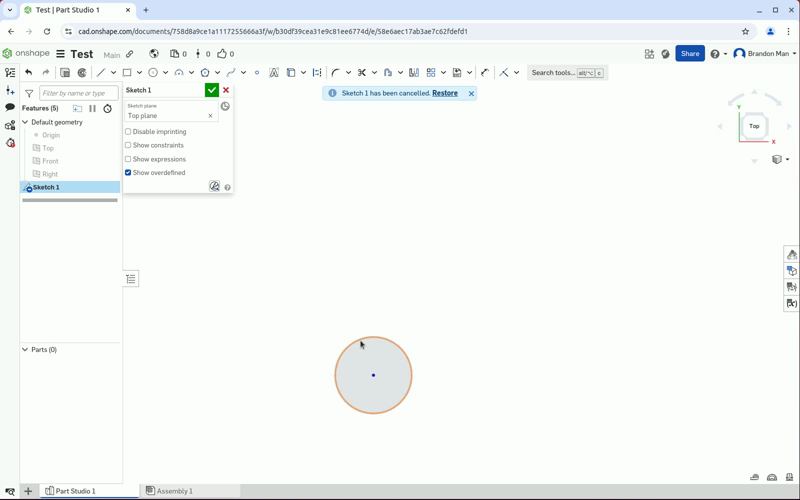
scroll(6)
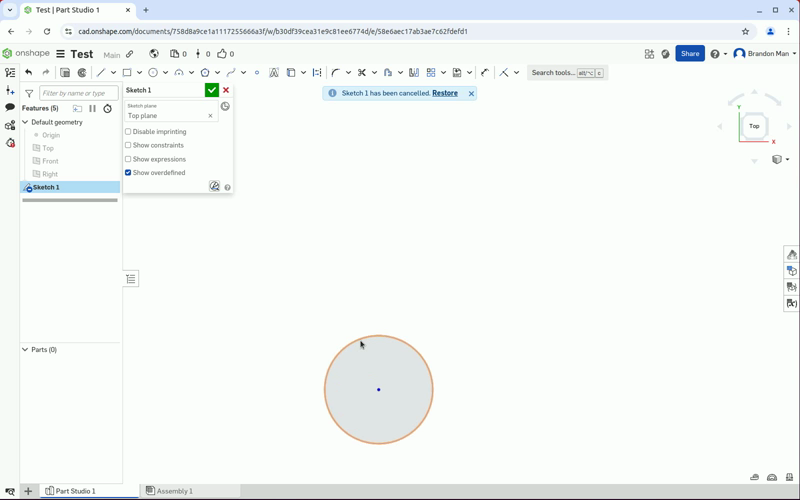
scroll(6)
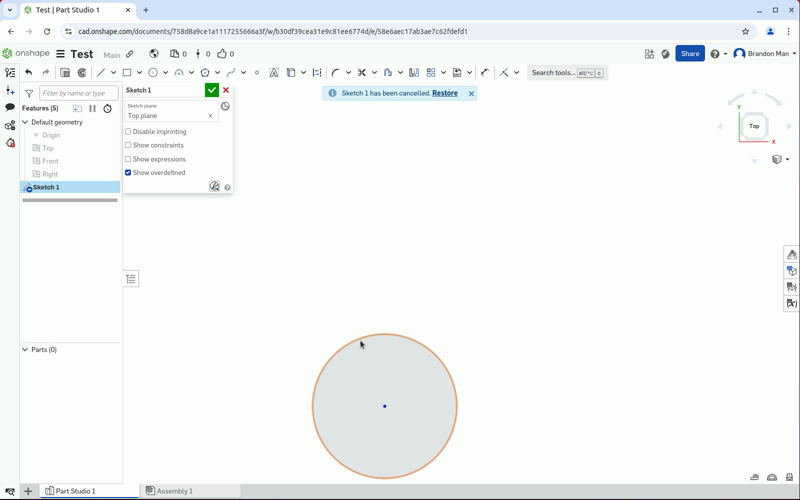
scroll(6)
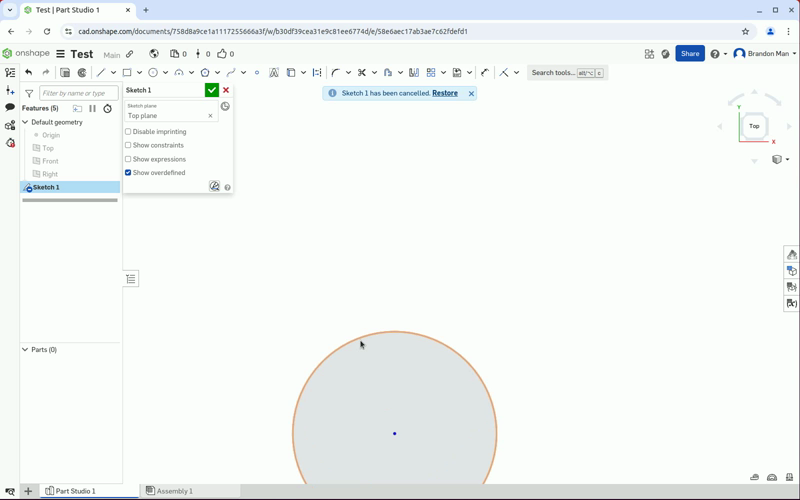
scroll(6)
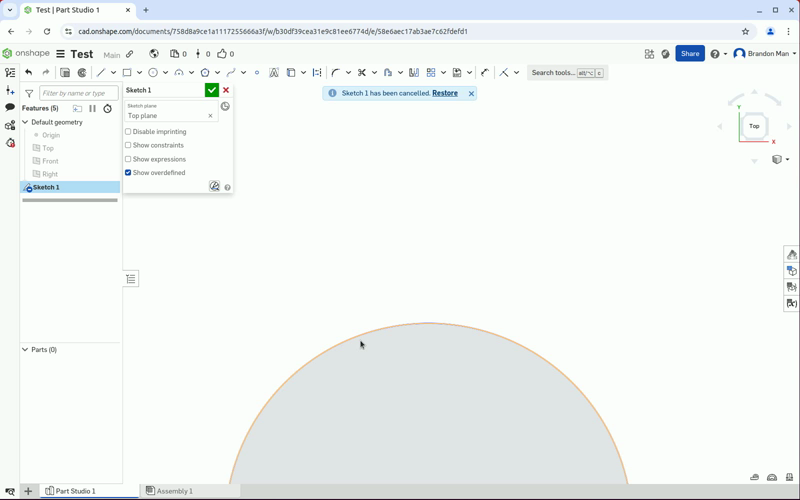
click(360, 340)
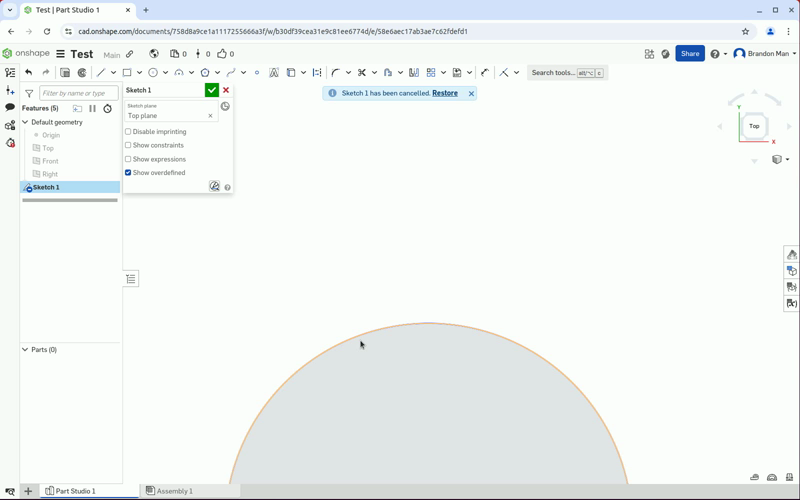
scroll(-6)
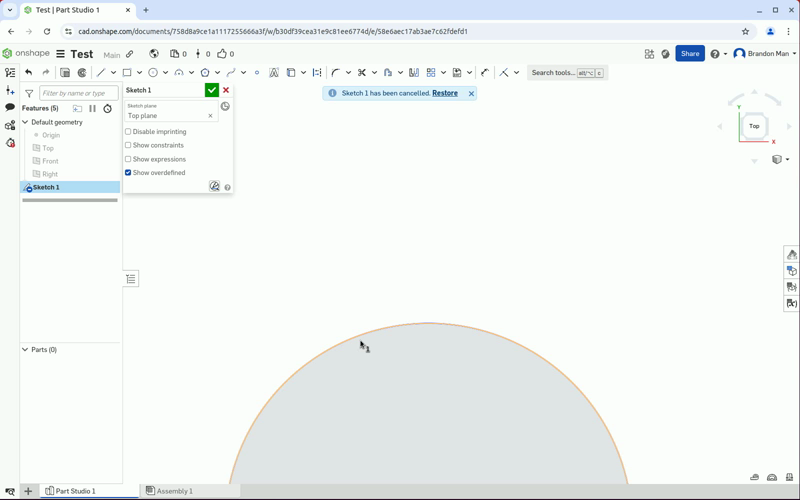
scroll(-6)
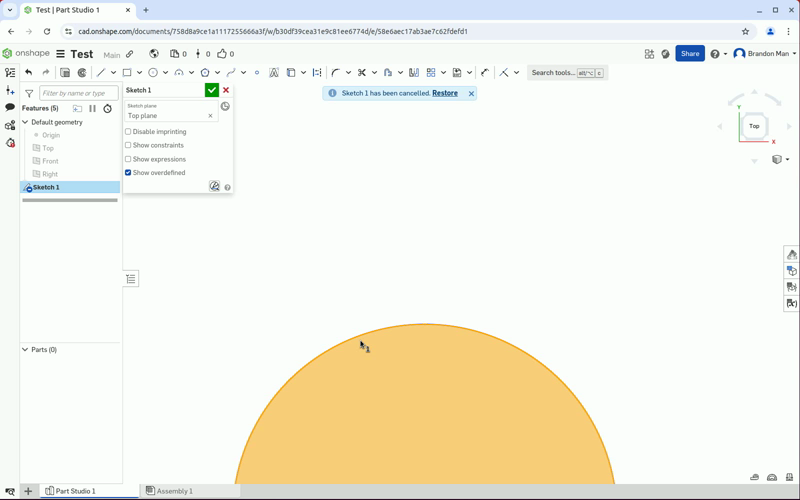
scroll(-6)
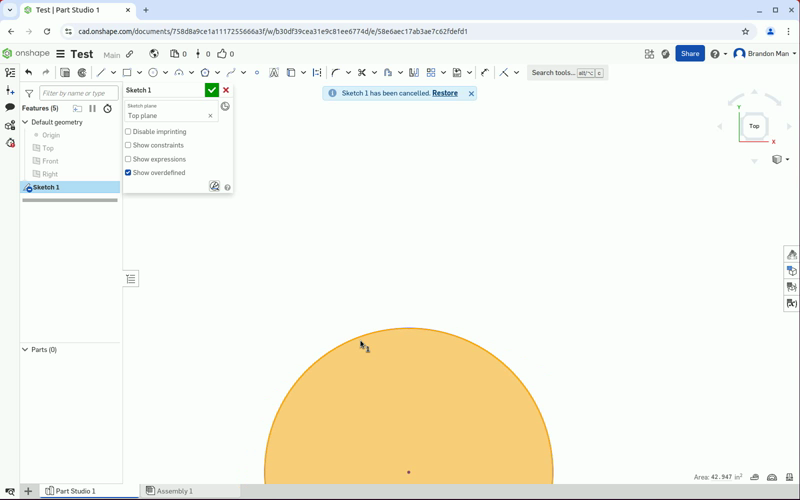
scroll(-6)
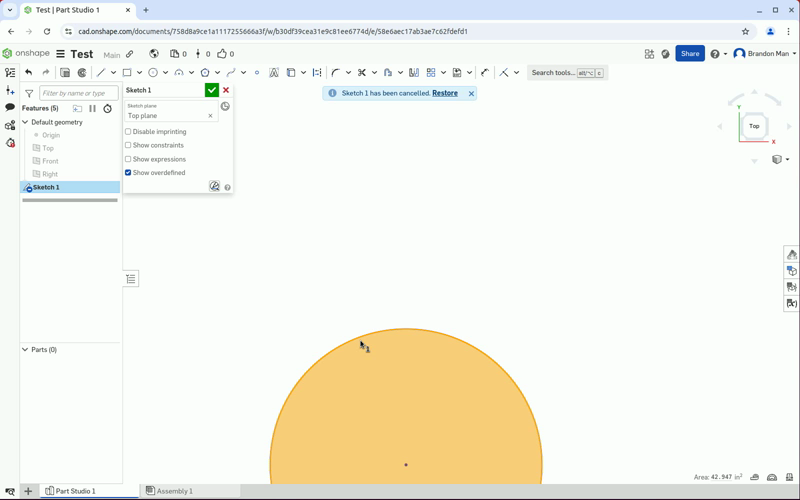
scroll(-6)
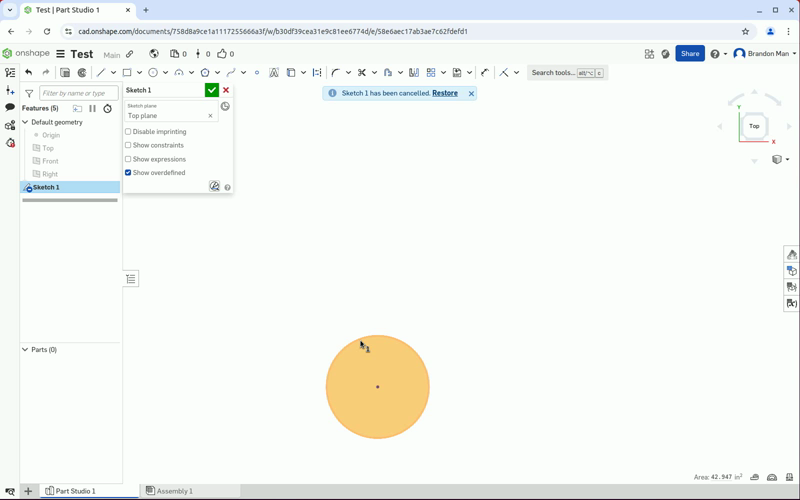
scroll(-6)
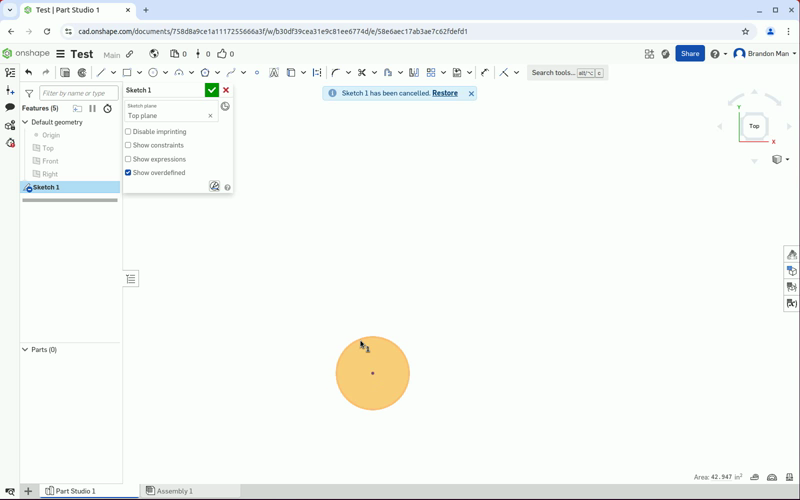
scroll(-6)
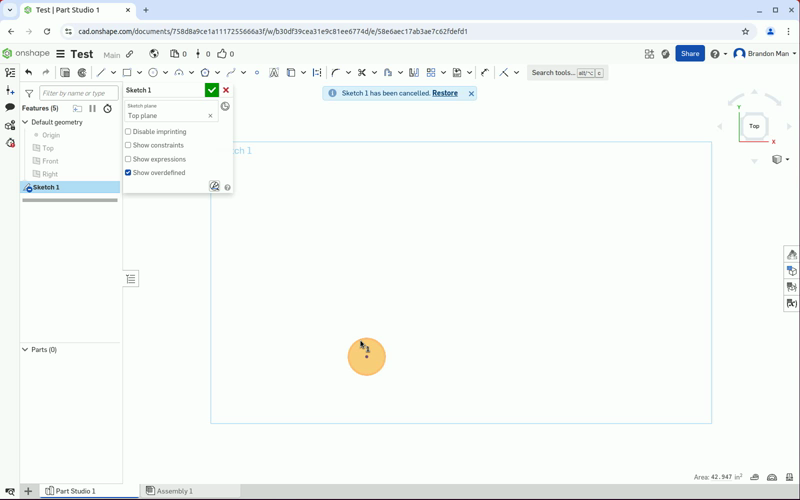
mouse_move(73, 352)
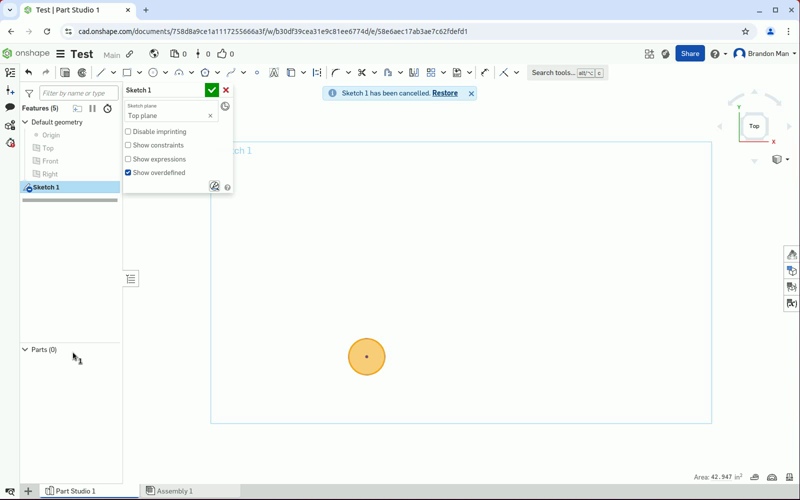
key(shift+y)
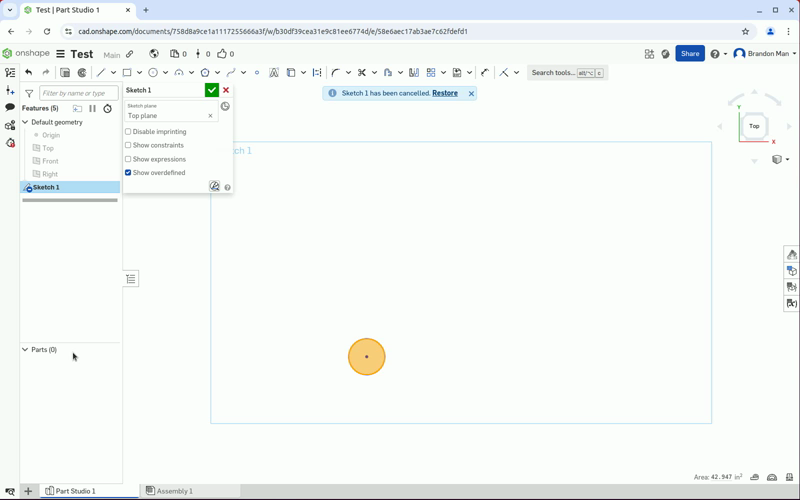
key(shift+e)
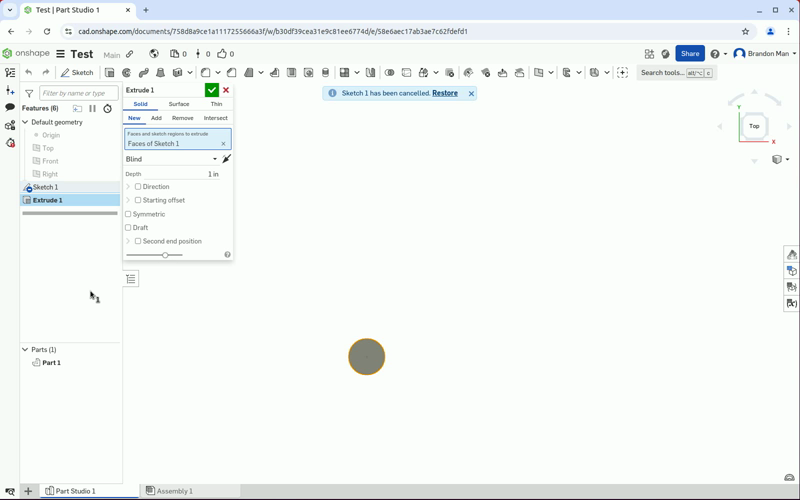
mouse_move(143, 106)
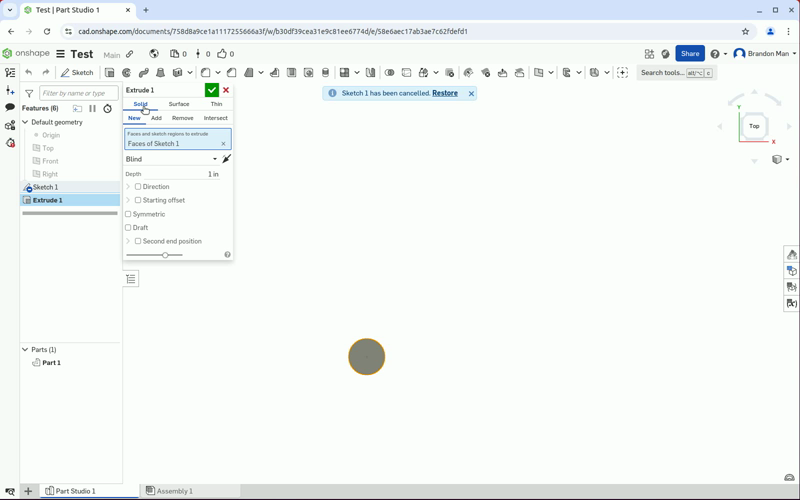
click(143, 106)
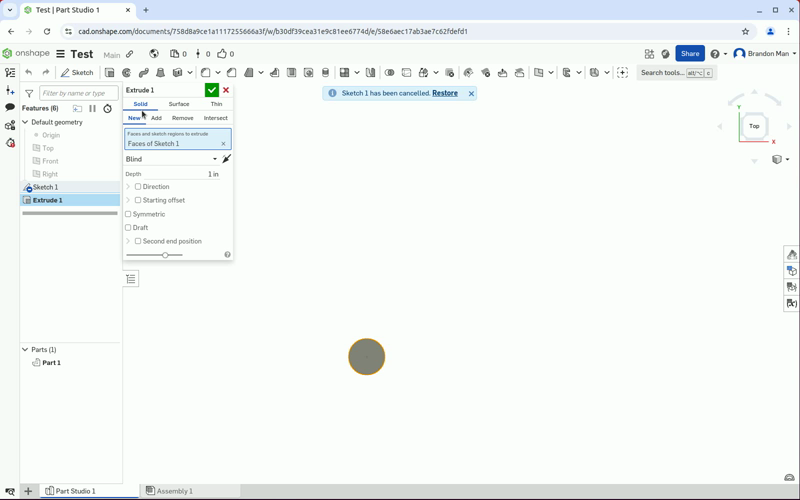
mouse_move(137, 120)
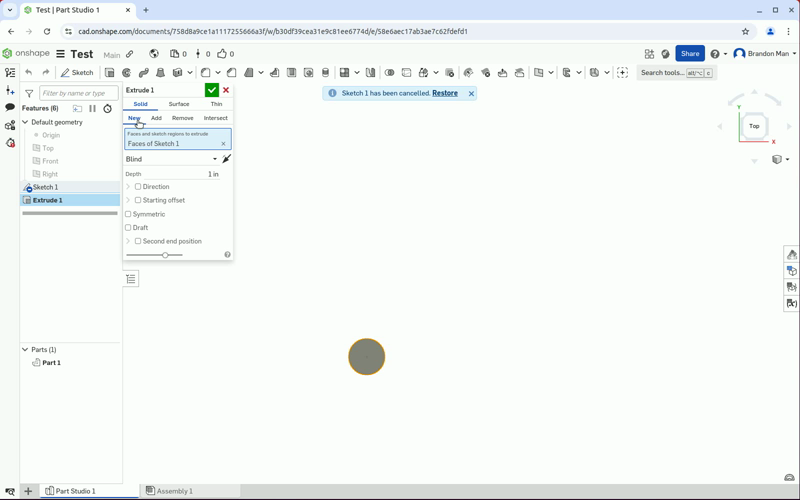
click(137, 120)
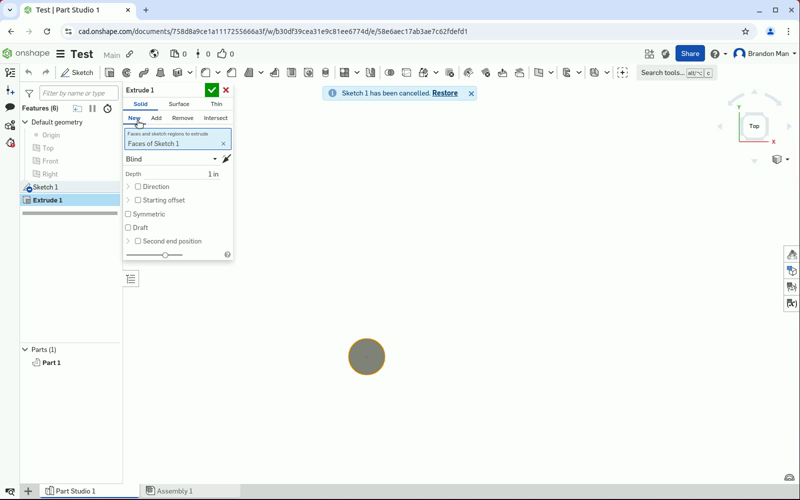
key(tab, 4)
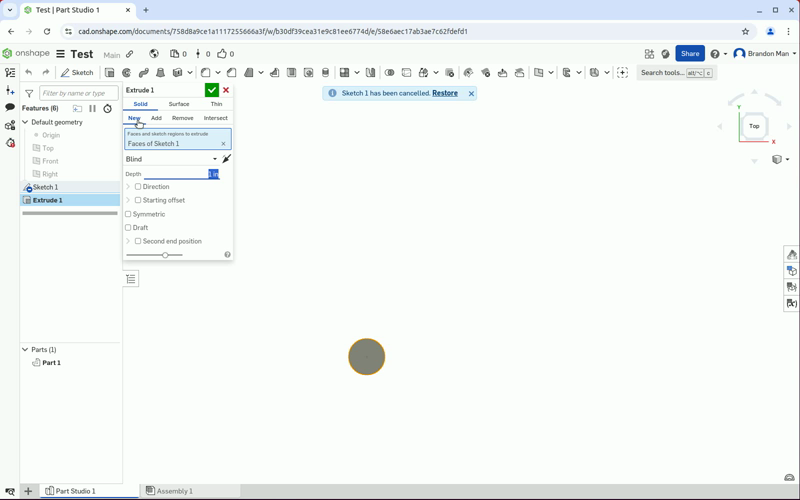
text(8.184)
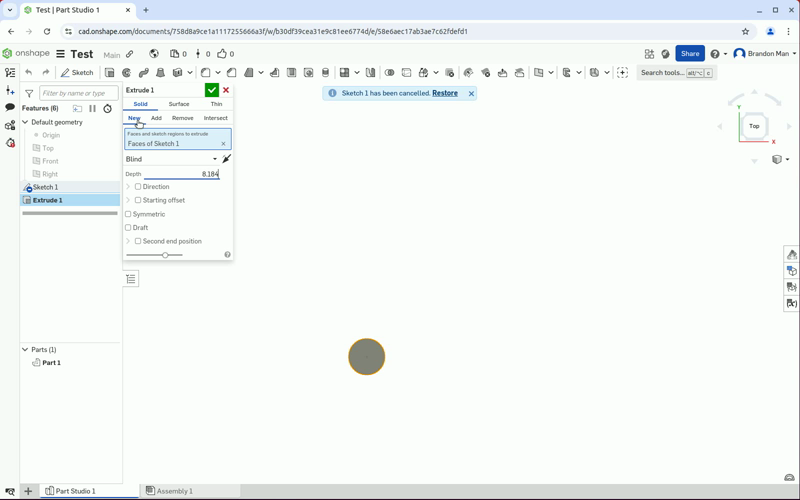
key(enter)
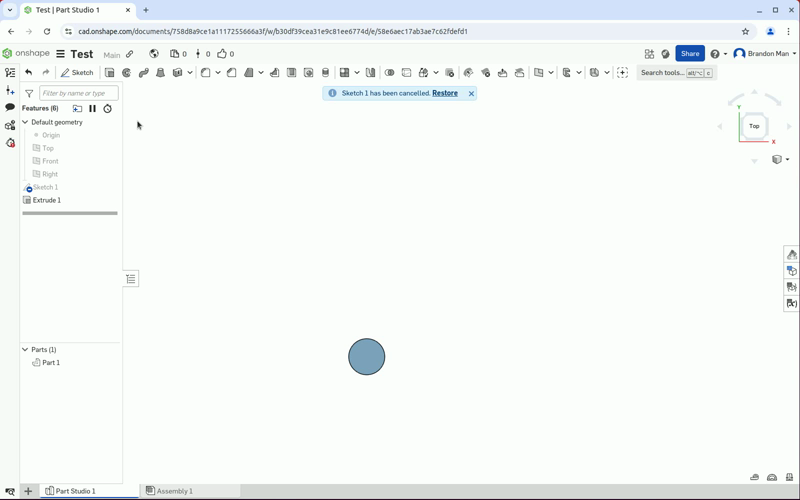
key(shift+h)
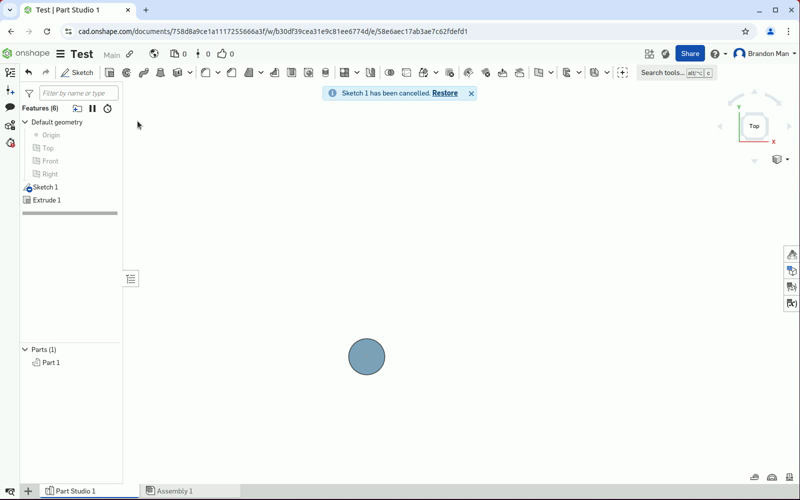
key(shift+h)
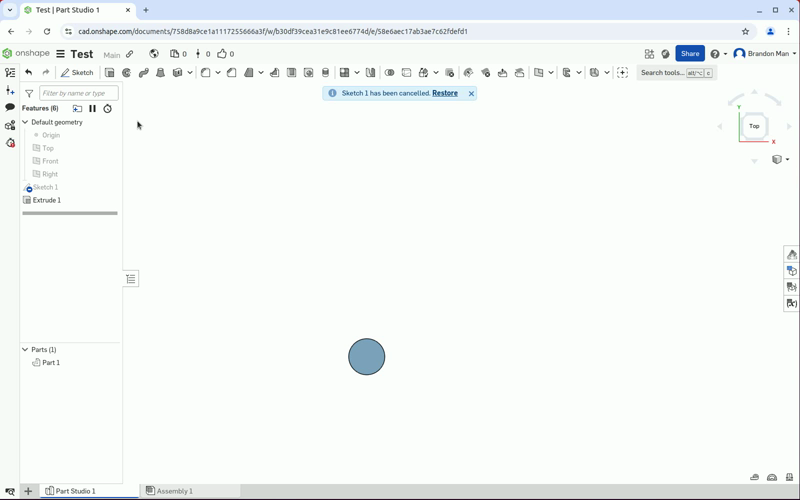
mouse_move(73, 189)
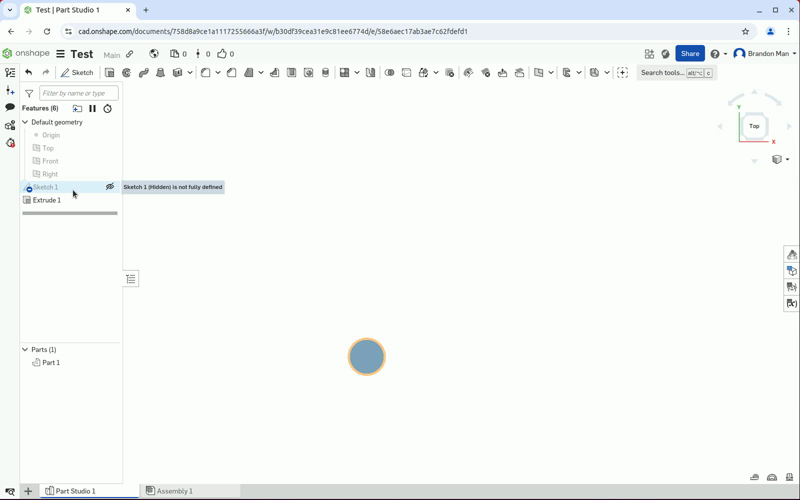
click(73, 189)
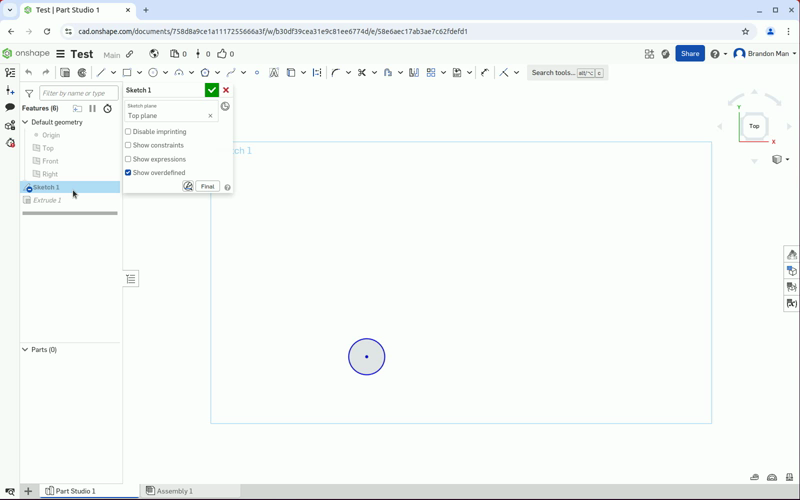
mouse_move(229, 92)
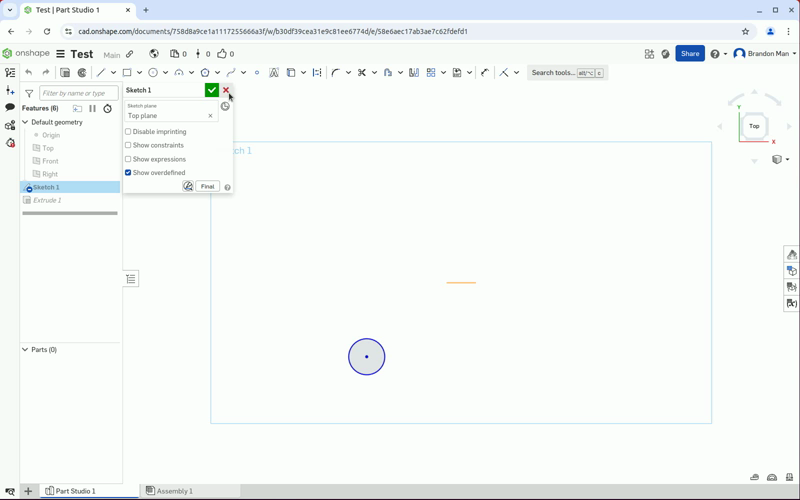
click(229, 92)
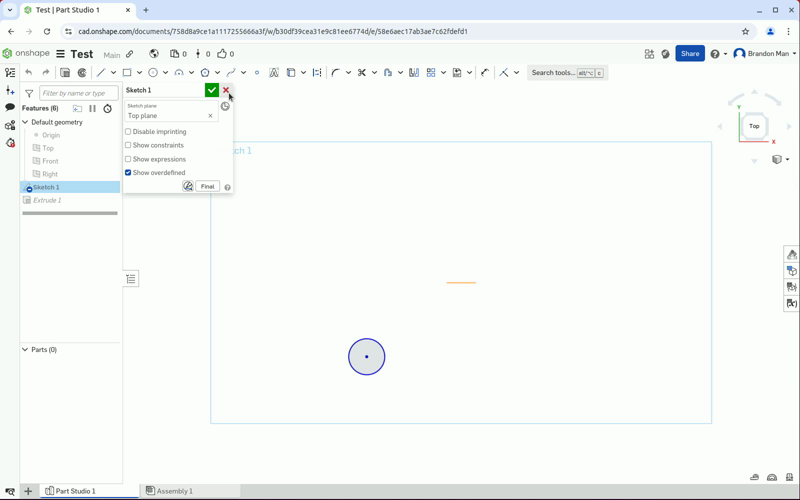
key(shift+s)
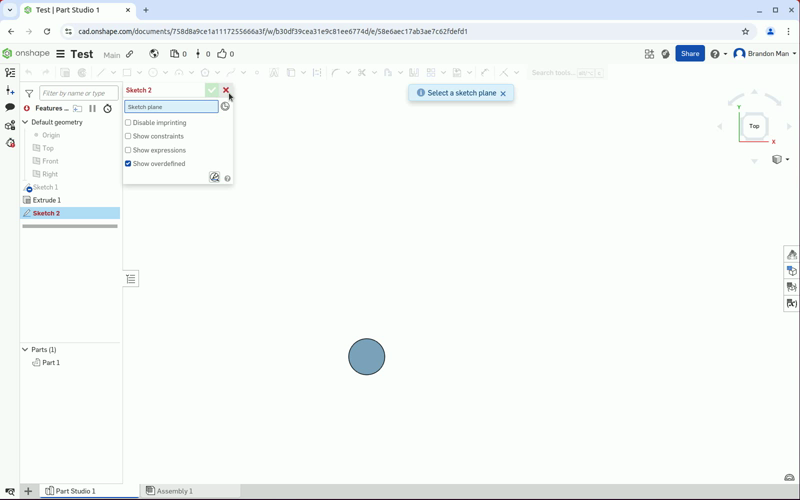
mouse_move(73, 150)
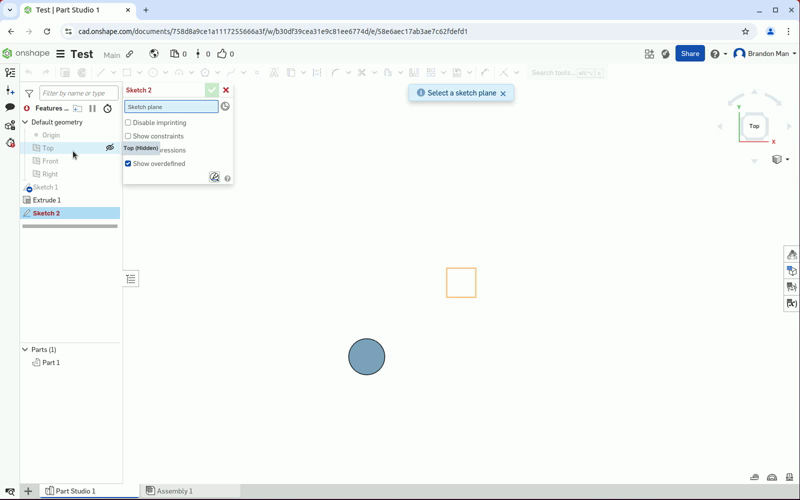
click(73, 150)
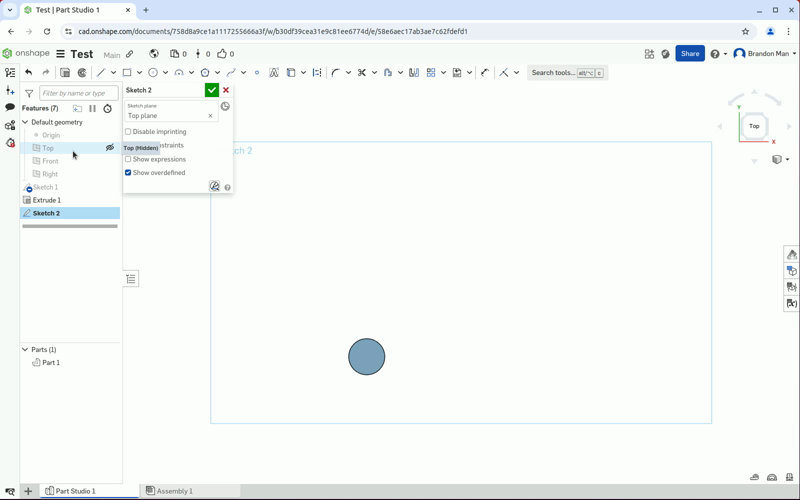
mouse_move(73, 352)
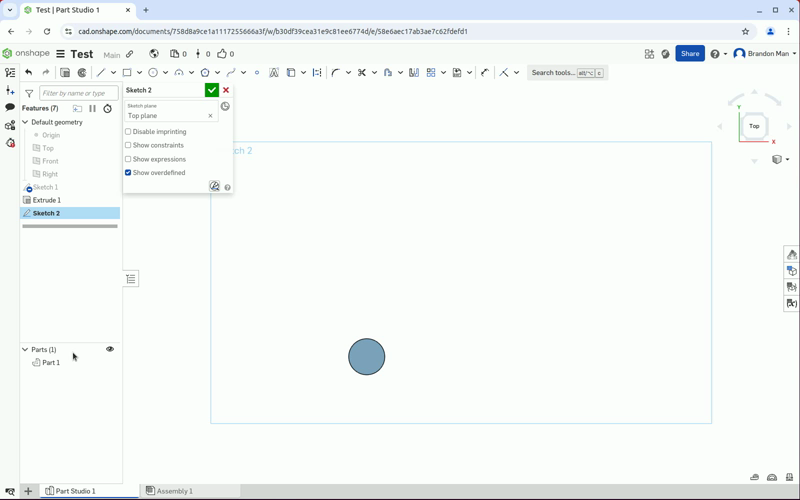
key(y)
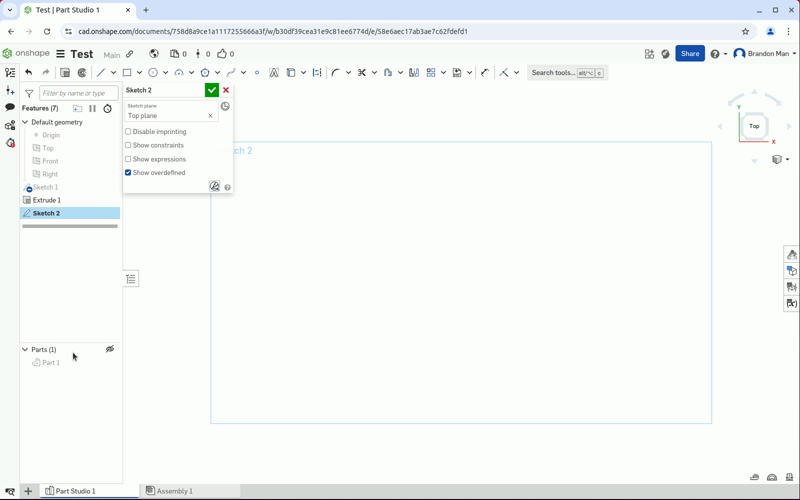
key(c)
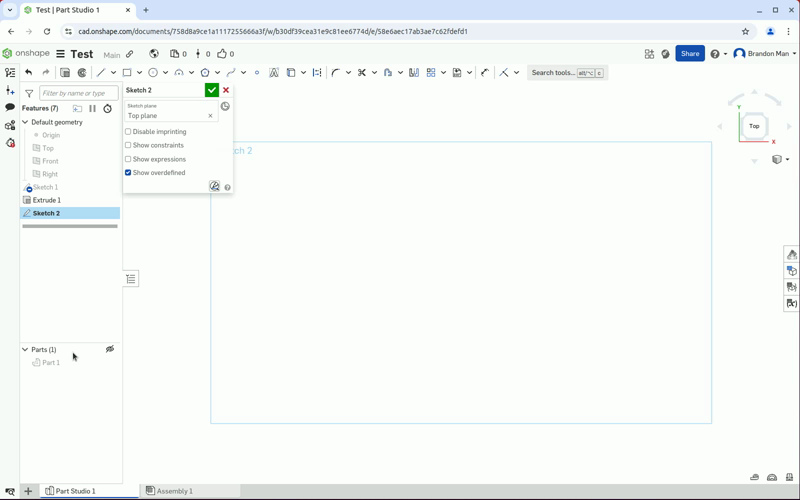
key_down(shift)
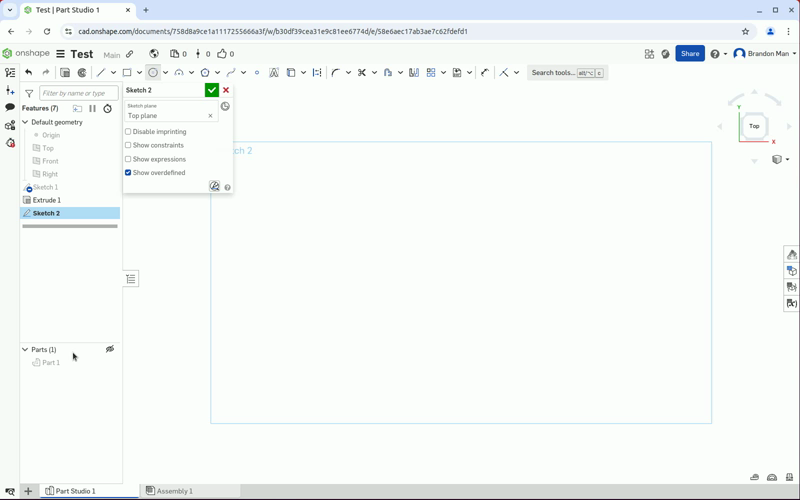
mouse_move(415, 359)
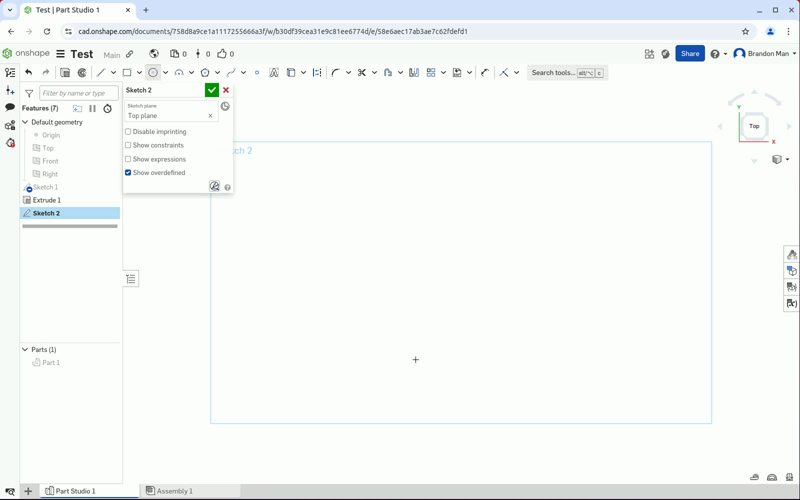
click(415, 359)
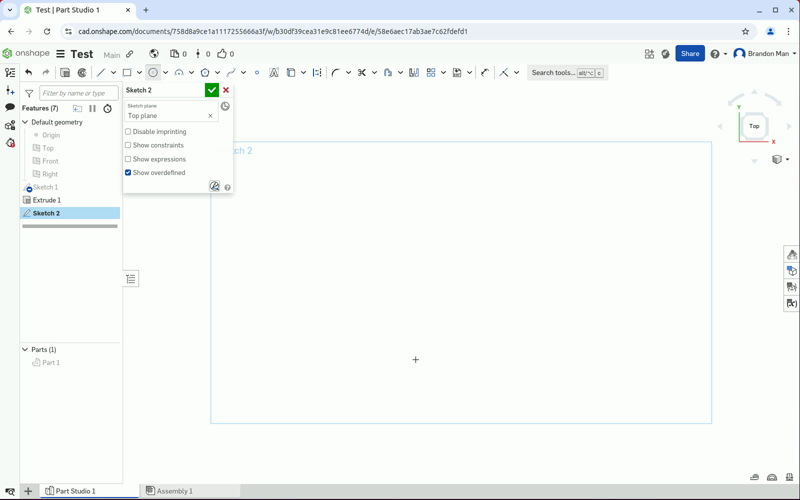
key_up(shift)
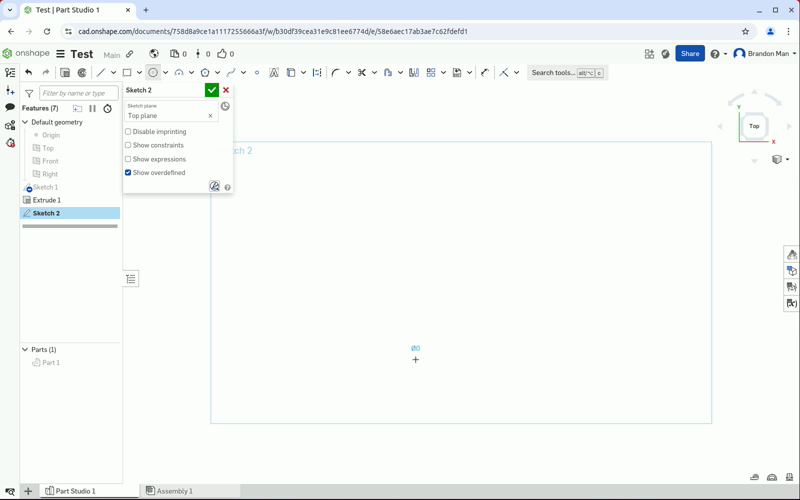
mouse_move(434, 359)
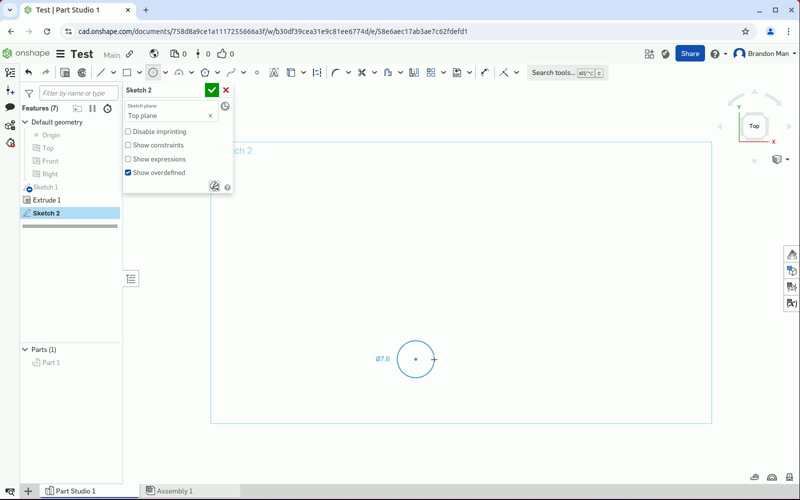
click(434, 359)
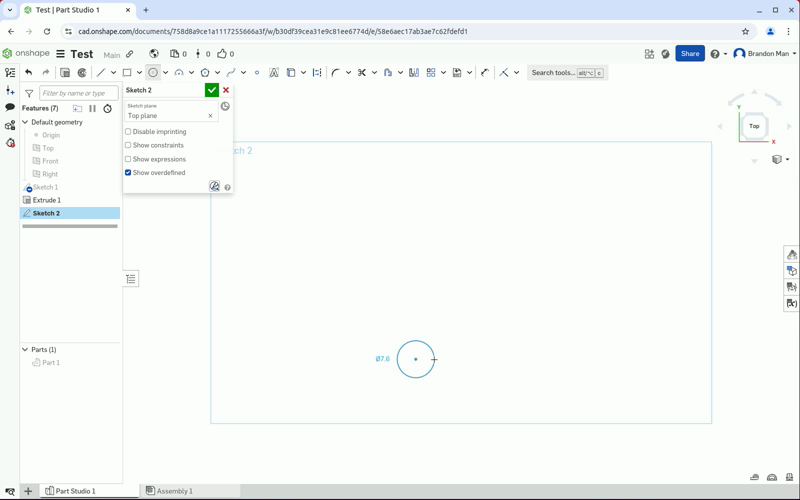
key(esc)
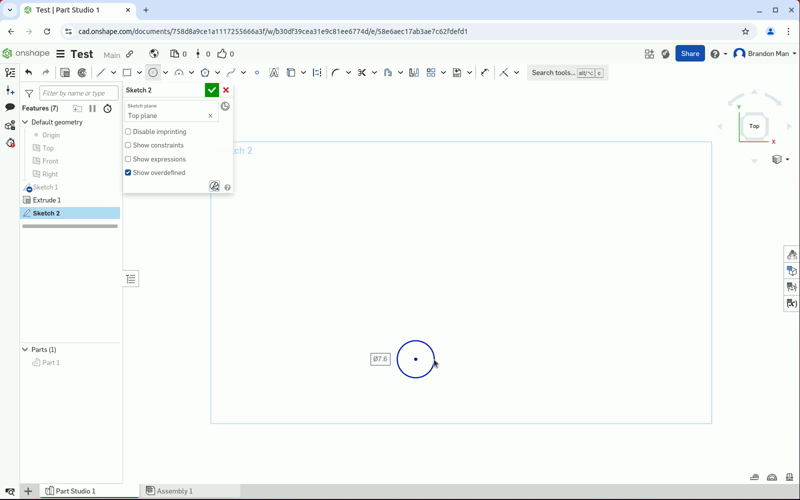
mouse_move(416, 372)
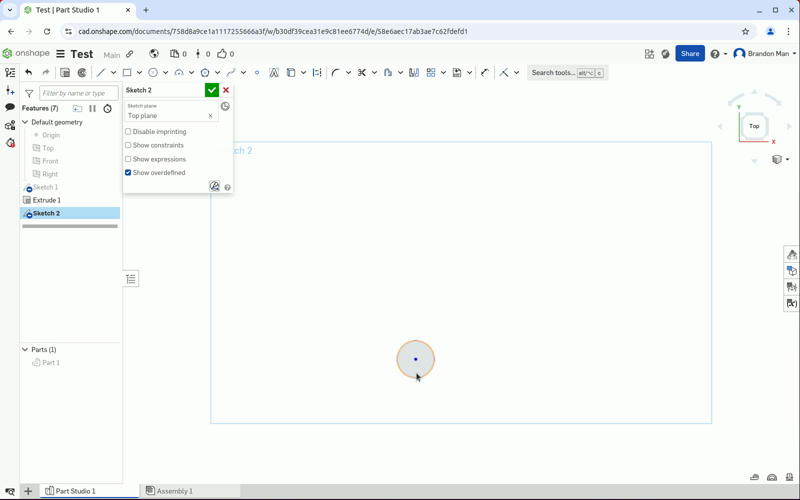
scroll(6)
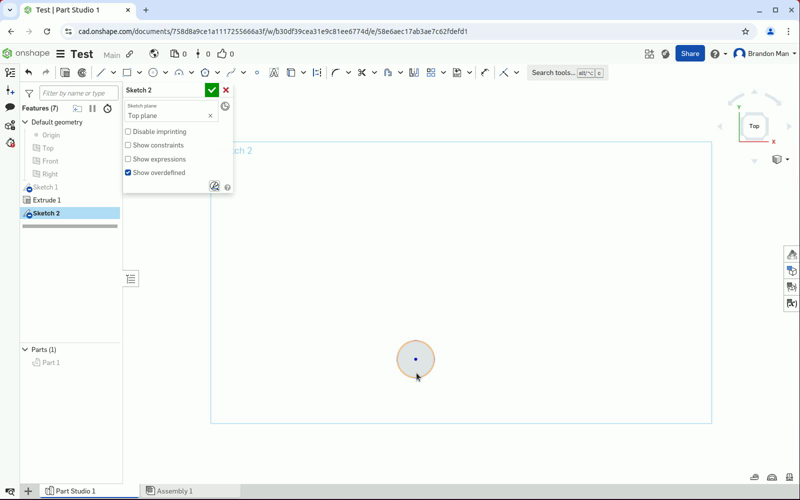
scroll(6)
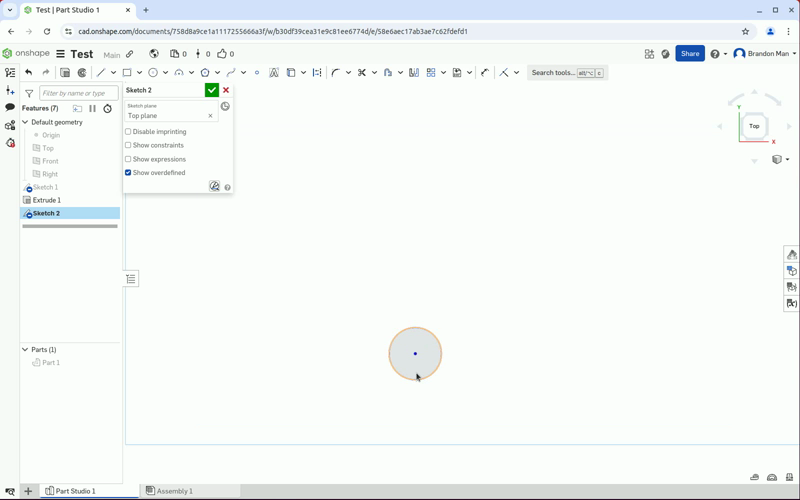
scroll(6)
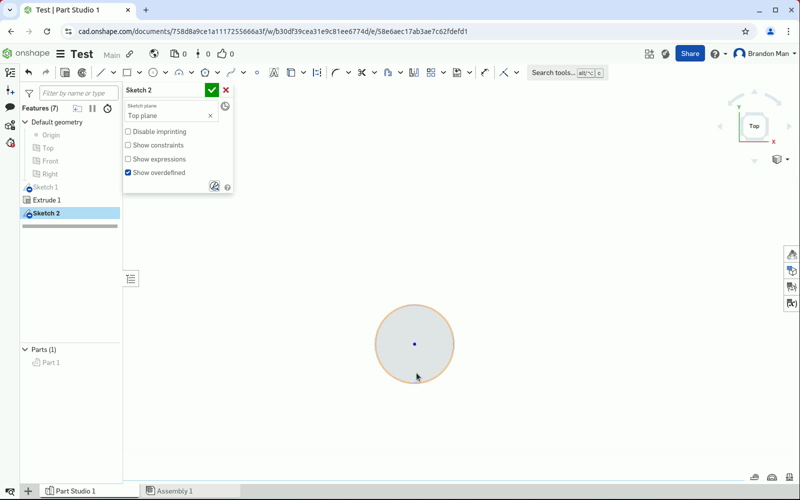
scroll(6)
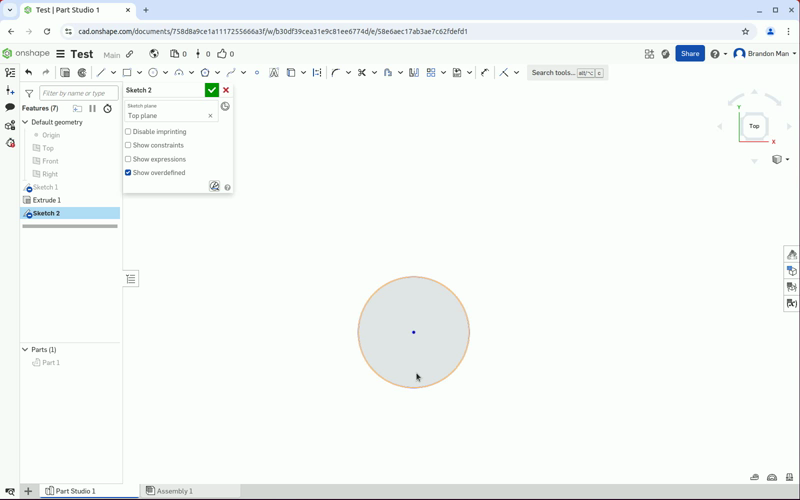
scroll(6)
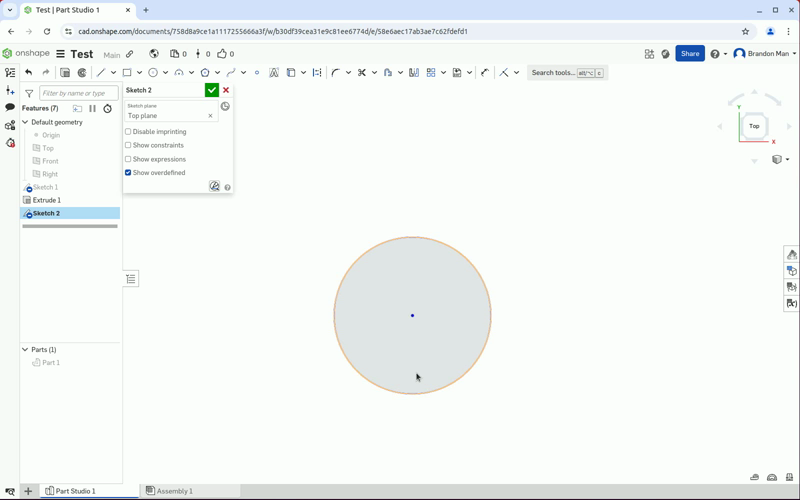
scroll(6)
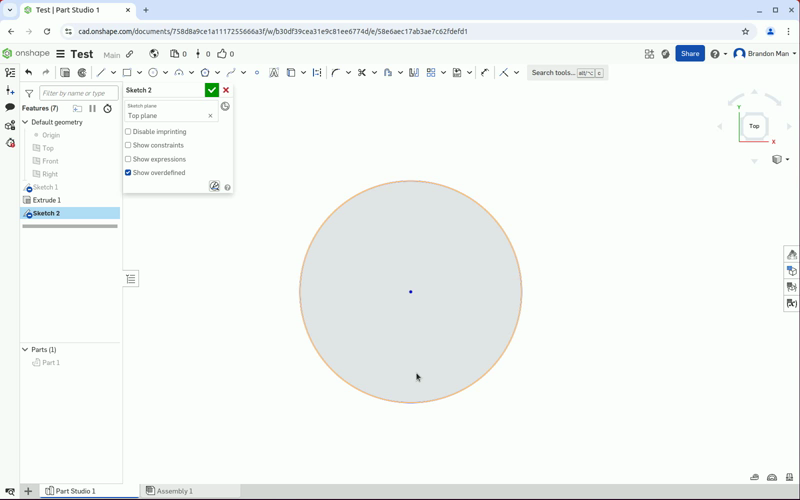
scroll(6)
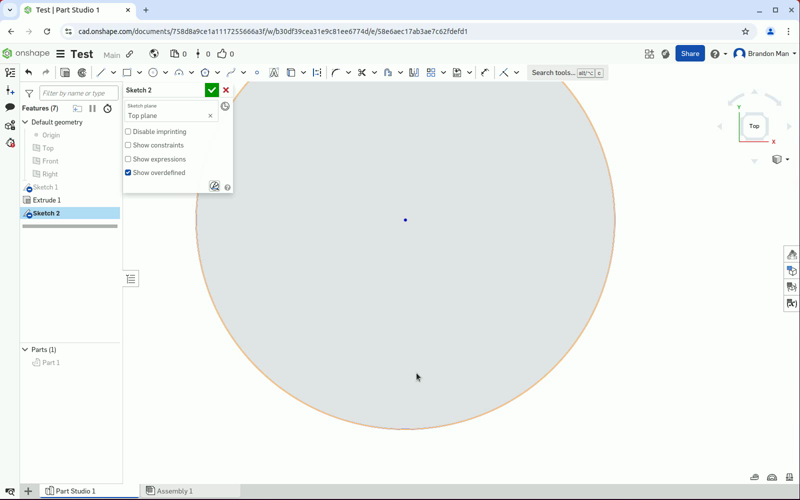
click(416, 372)
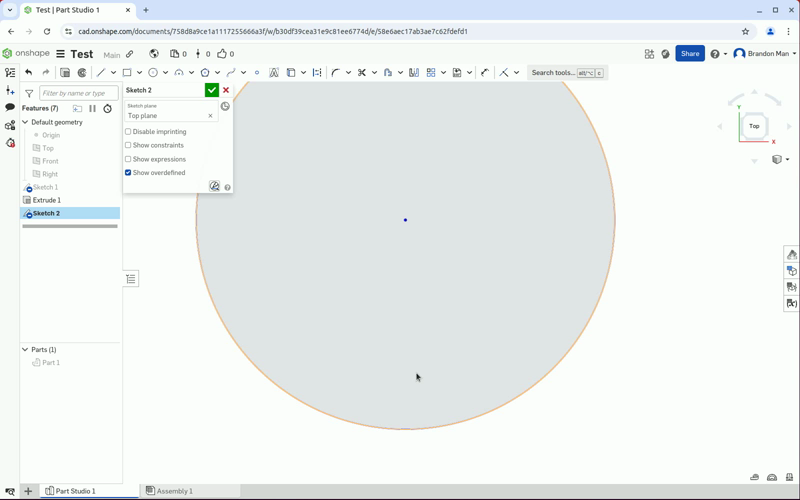
scroll(-6)
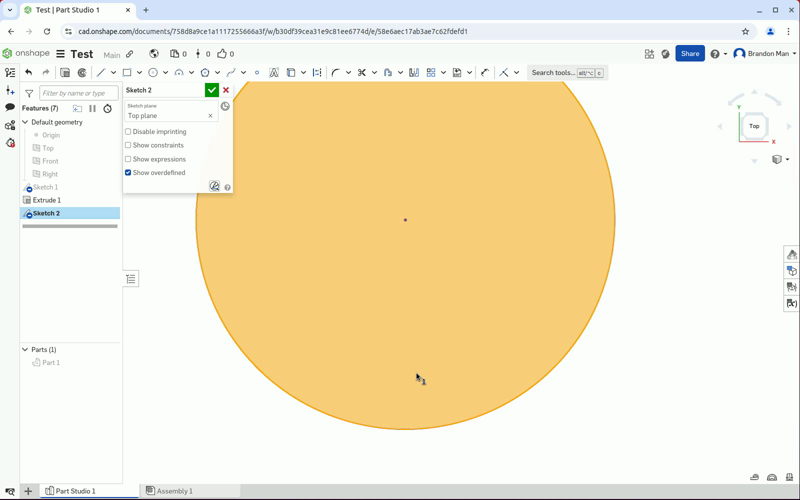
scroll(-6)
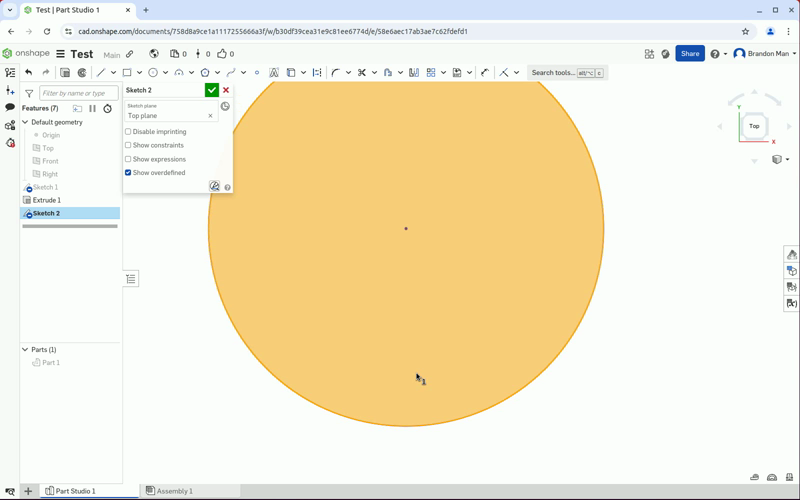
scroll(-6)
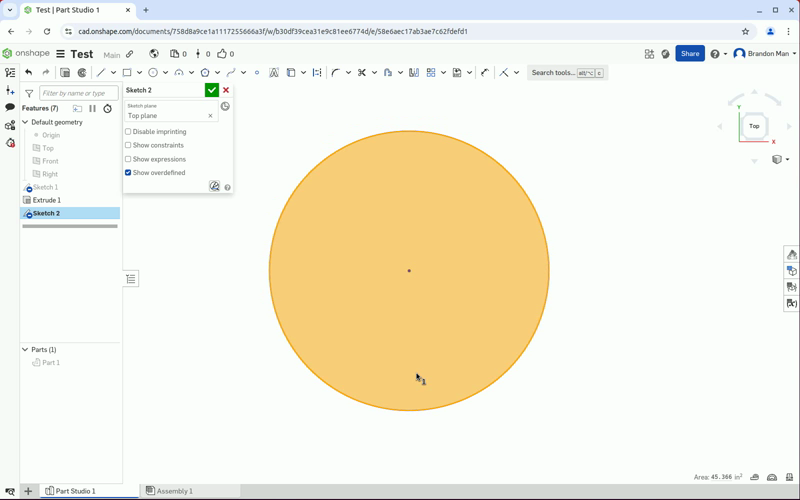
scroll(-6)
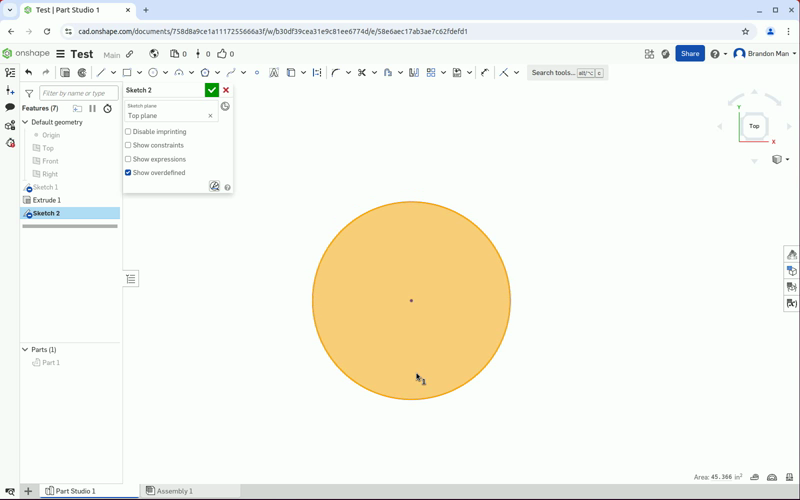
scroll(-6)
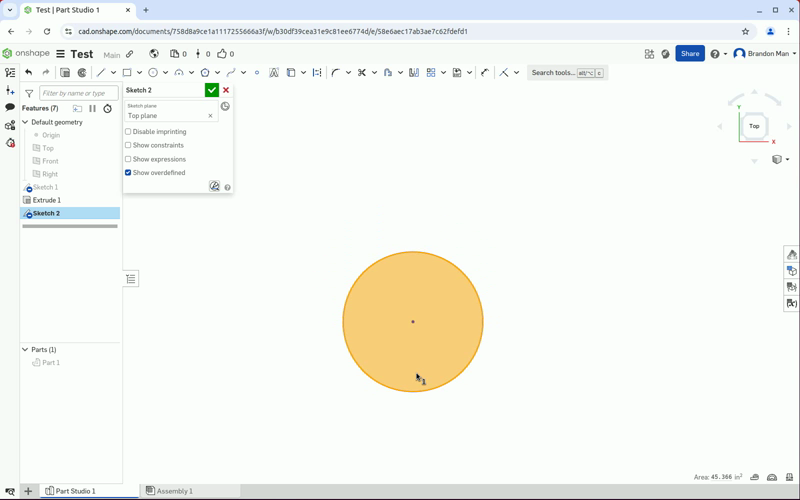
scroll(-6)
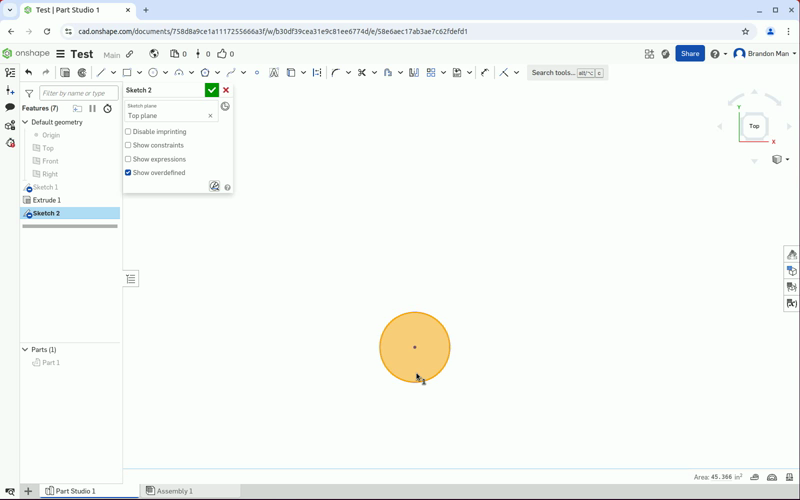
scroll(-6)
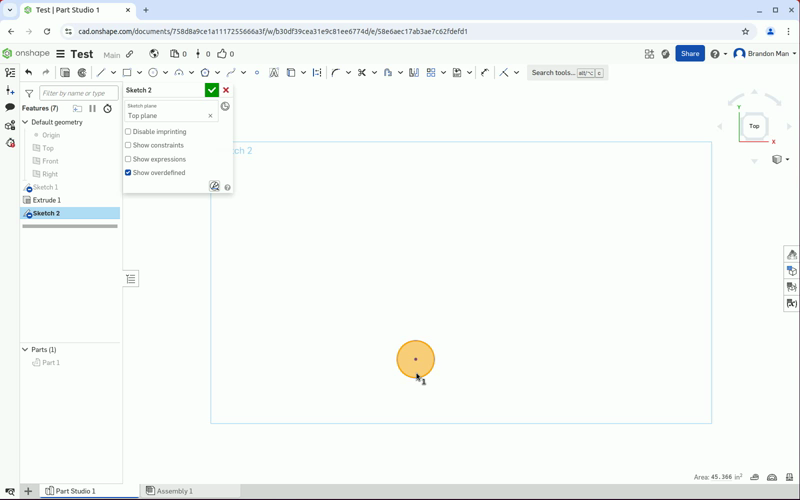
mouse_move(73, 352)
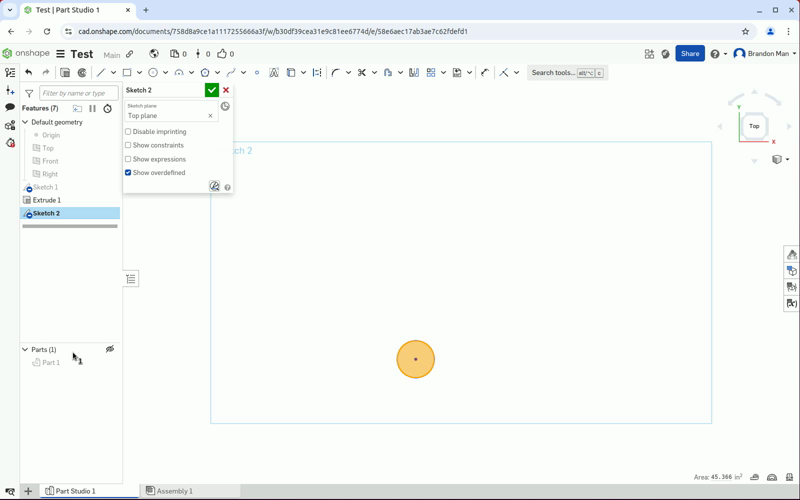
key(shift+y)
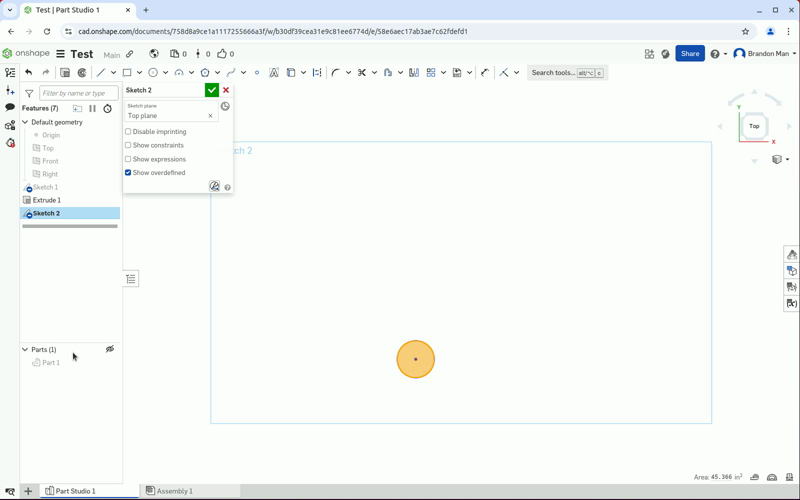
key(shift+e)
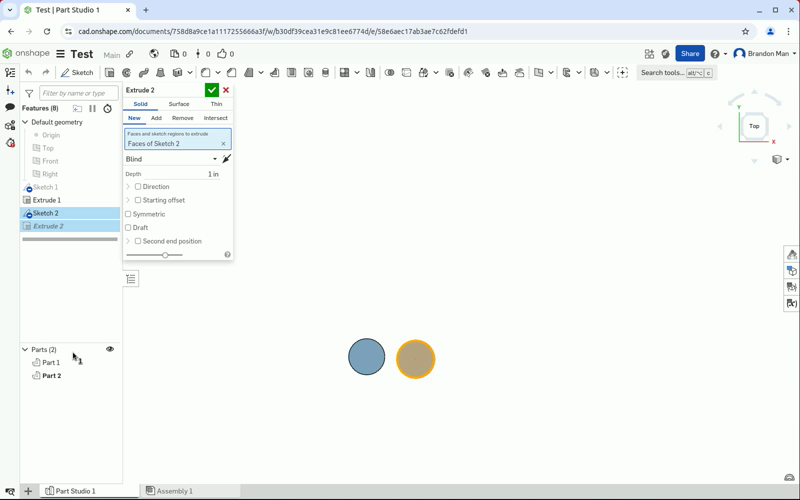
mouse_move(143, 106)
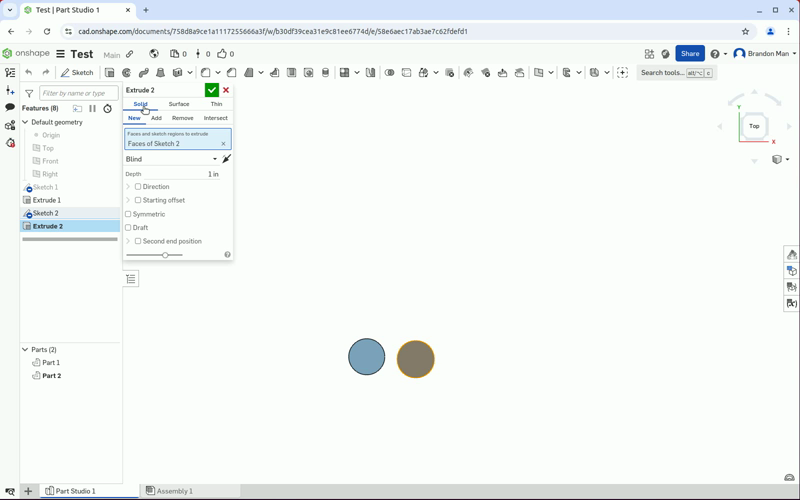
click(143, 106)
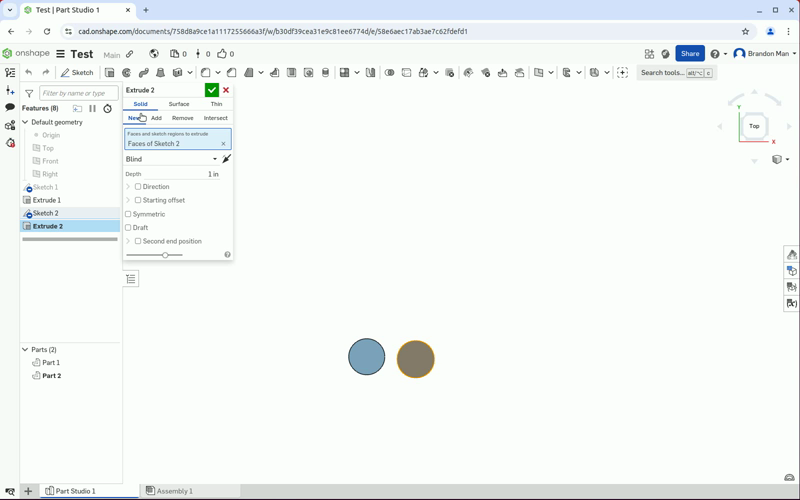
mouse_move(137, 120)
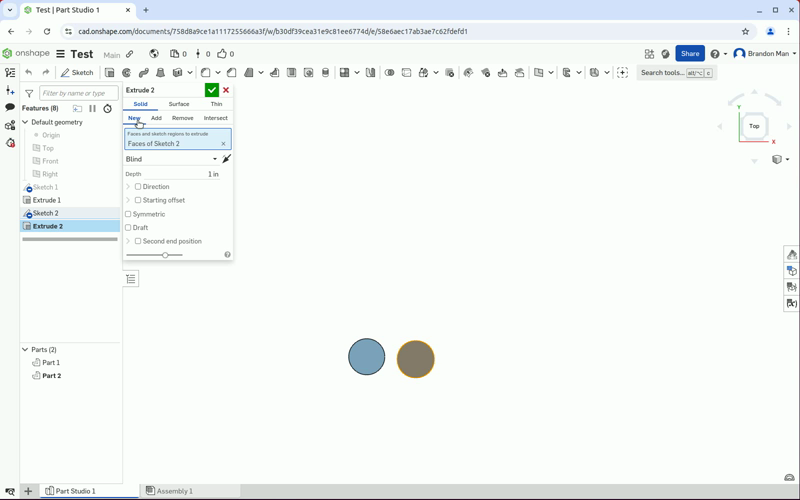
click(137, 120)
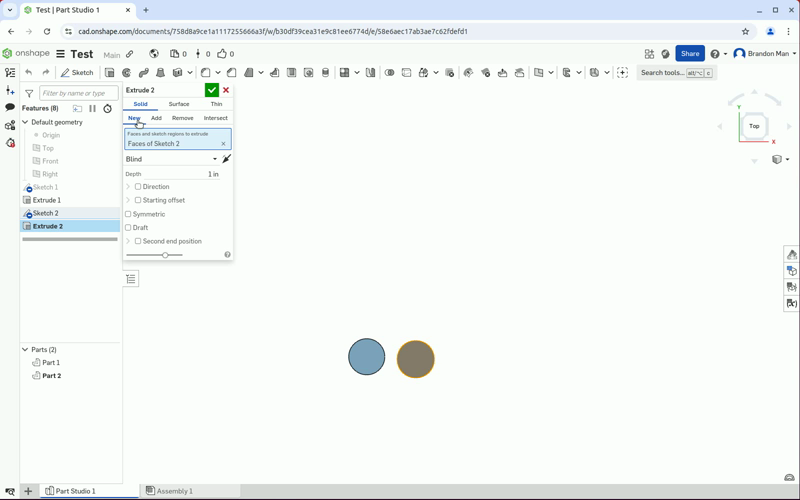
key(tab, 4)
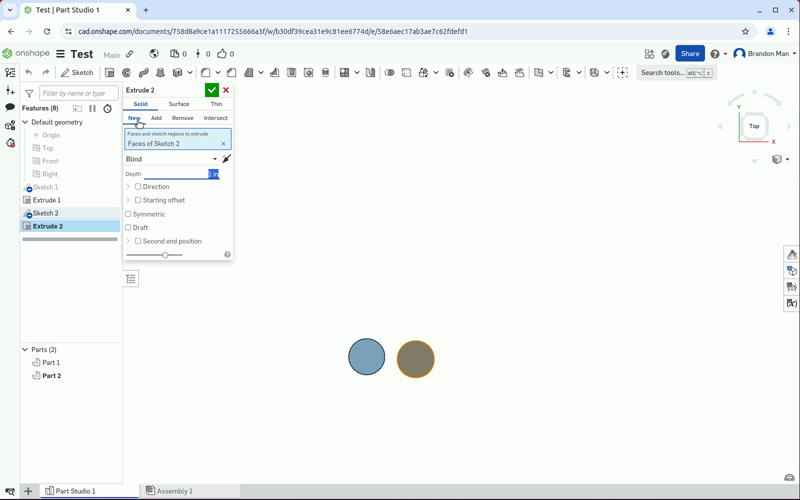
text(8.184)
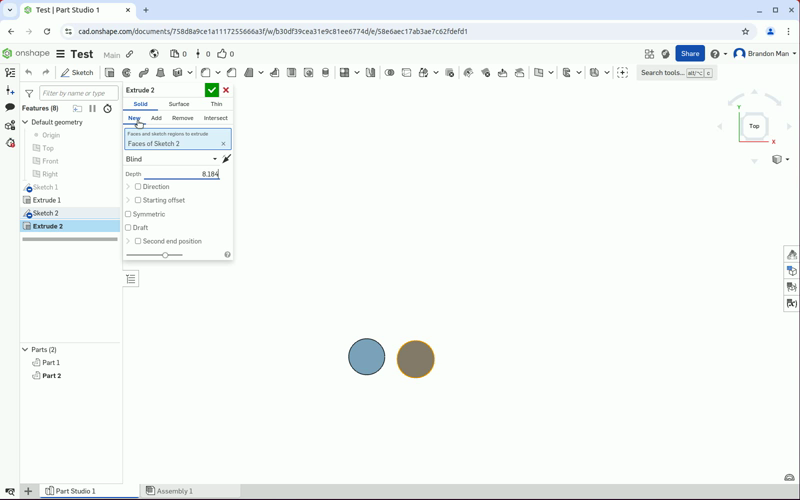
key(enter)
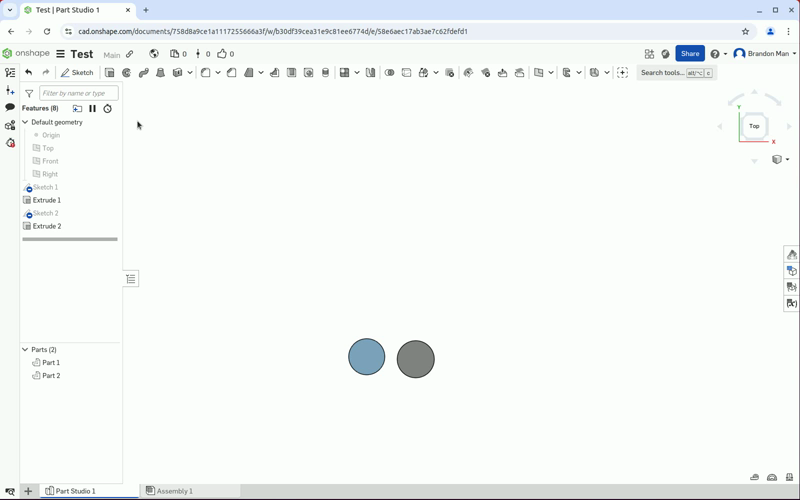
key(shift+h)
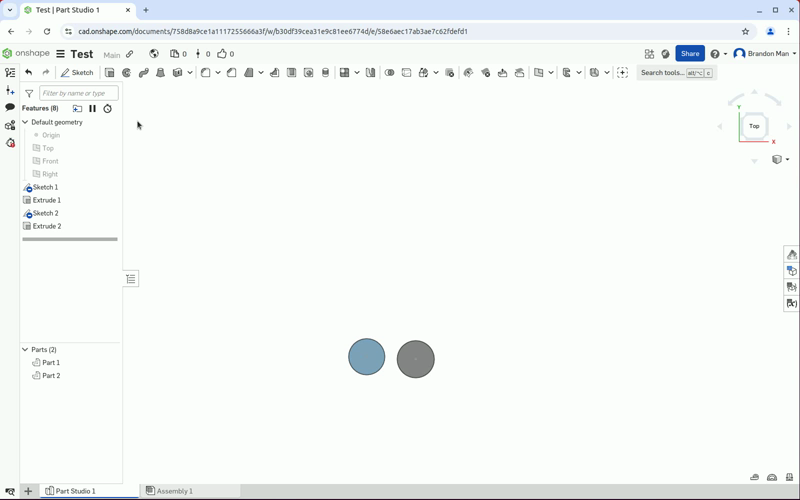
key(shift+h)
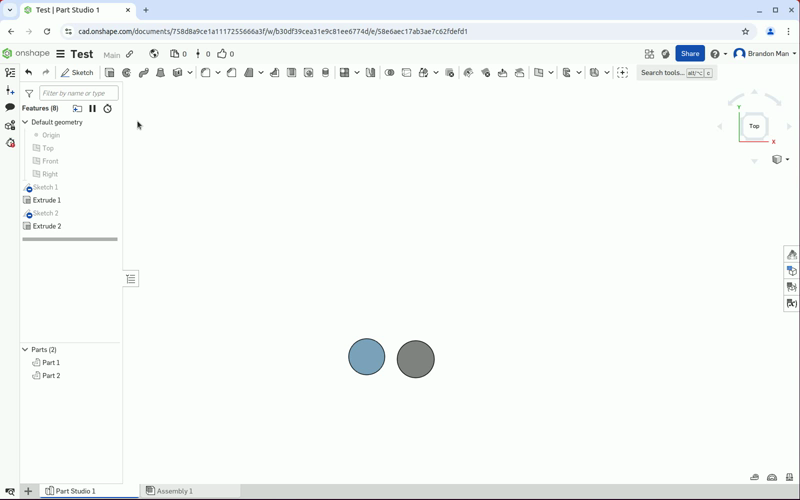
mouse_move(73, 189)
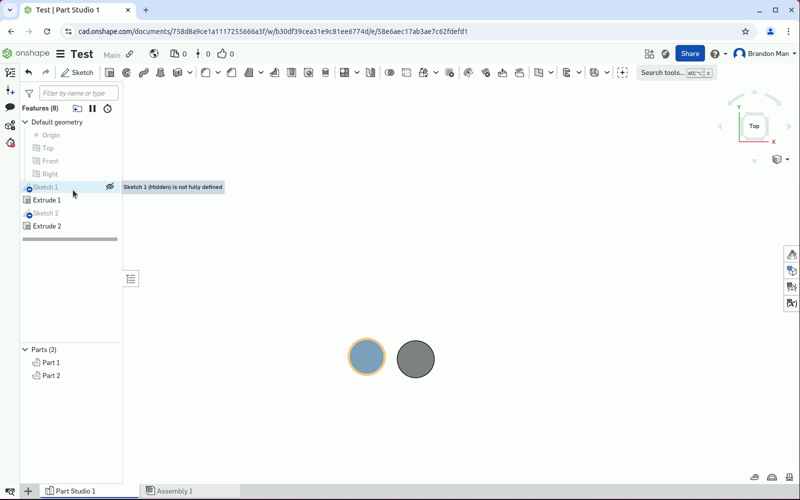
click(73, 189)
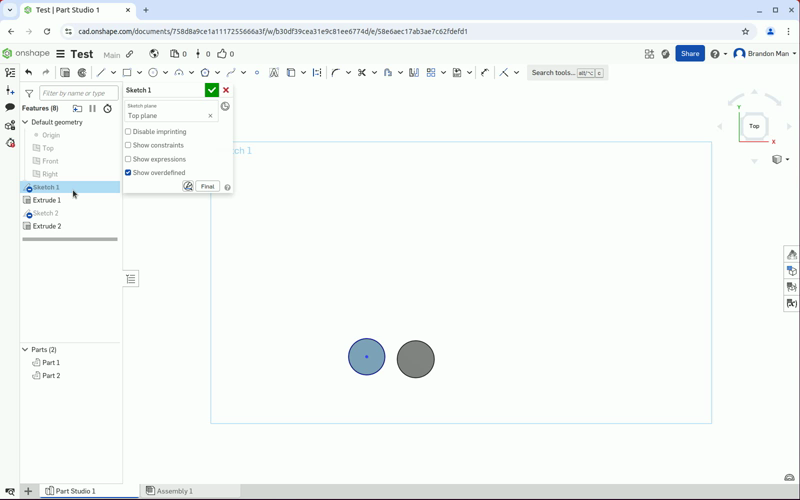
mouse_move(229, 92)
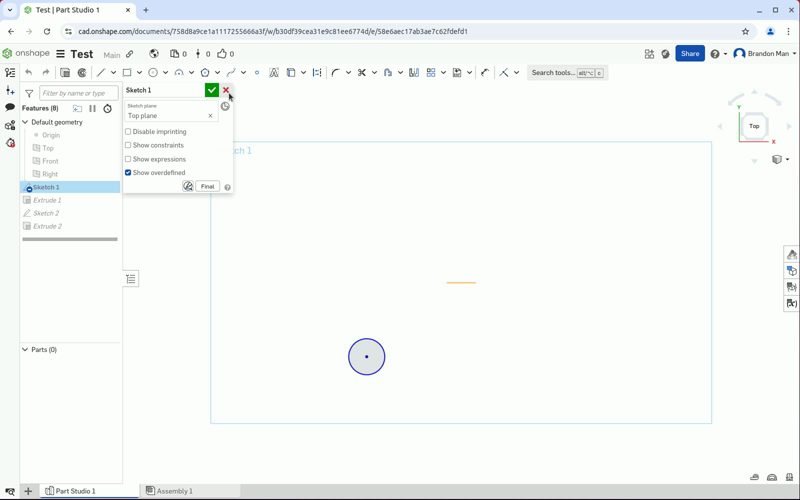
click(229, 92)
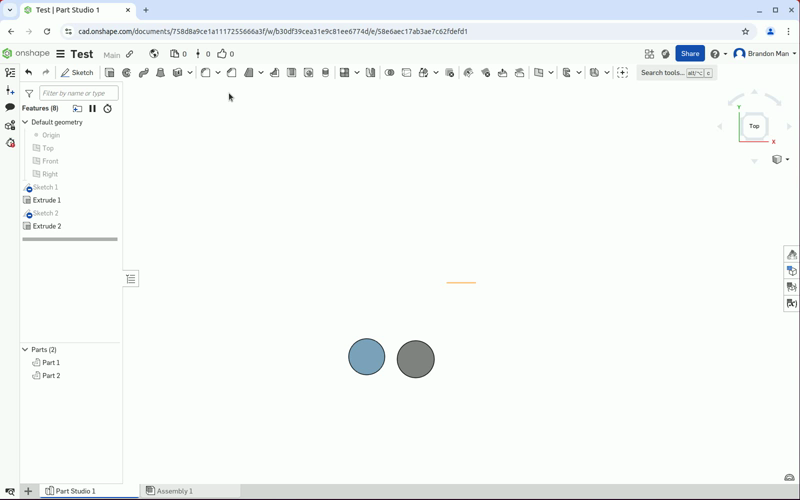
mouse_move(541, 75)
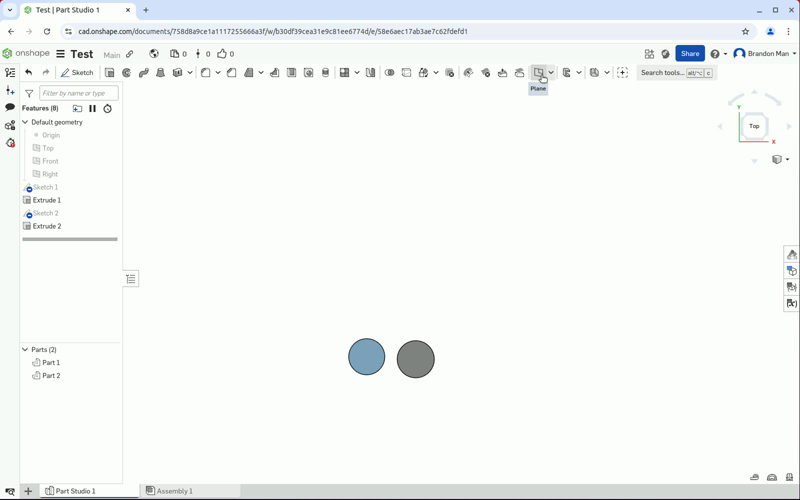
click(541, 75)
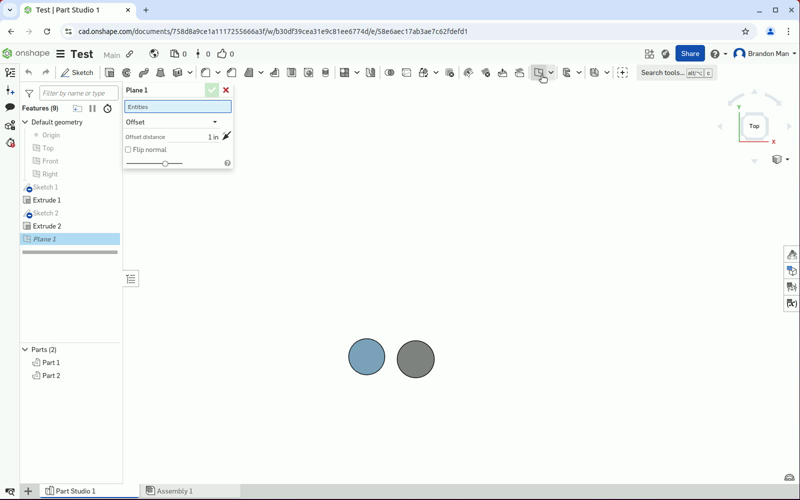
mouse_move(73, 150)
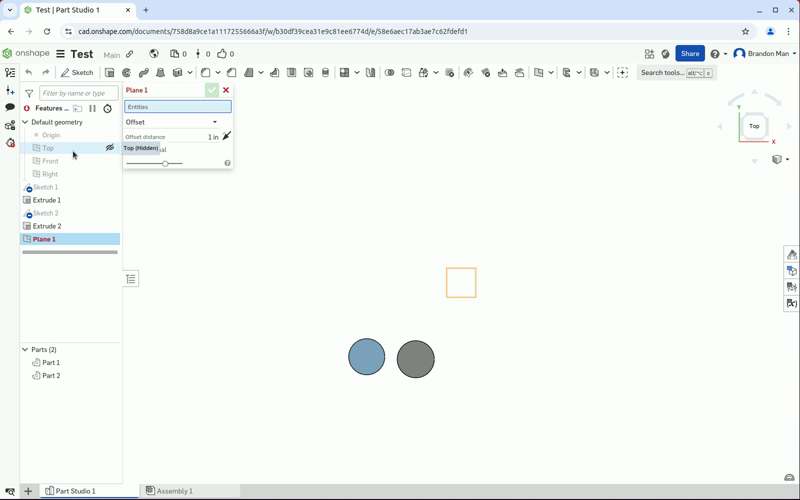
click(73, 150)
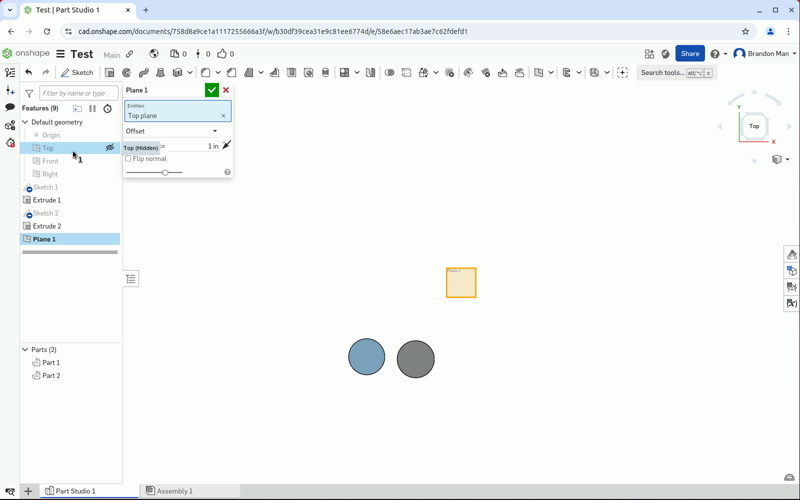
key(tab, 2)
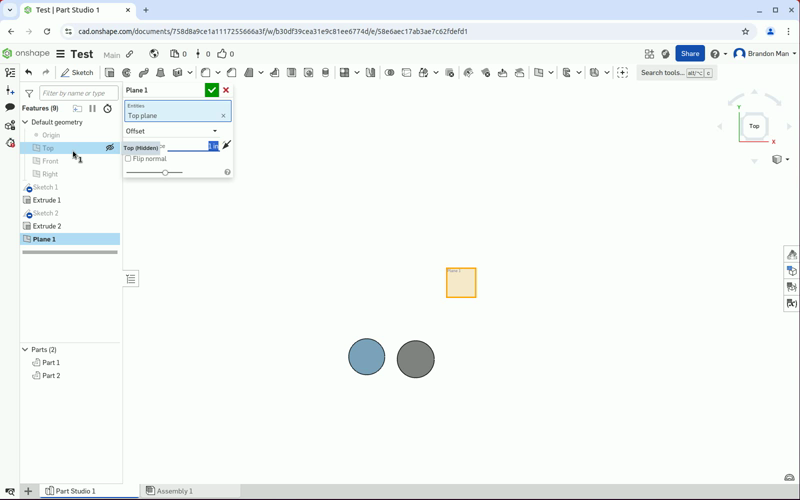
text(8.196)
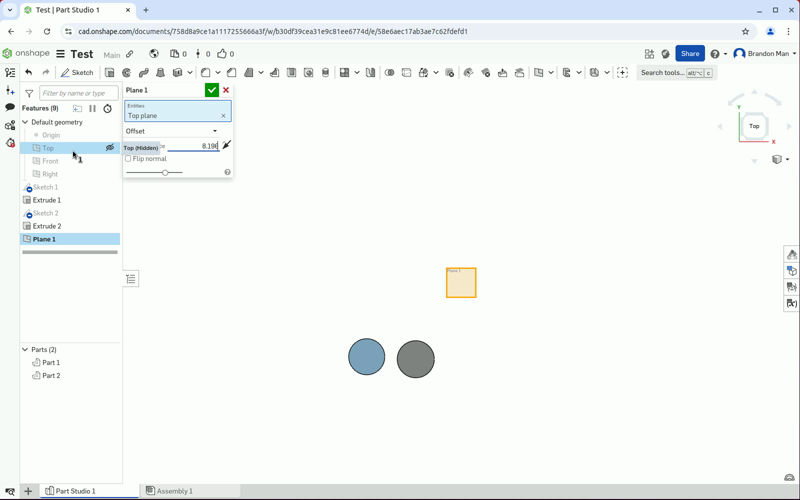
key(enter, 2)
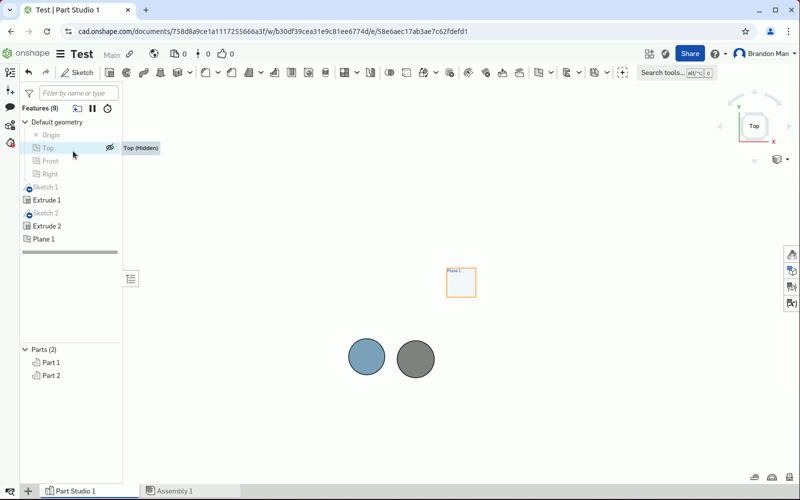
key(shift+s)
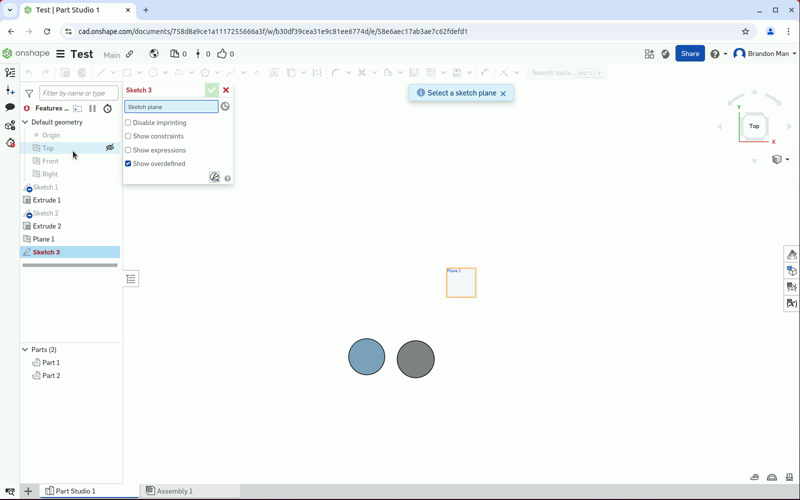
mouse_move(73, 241)
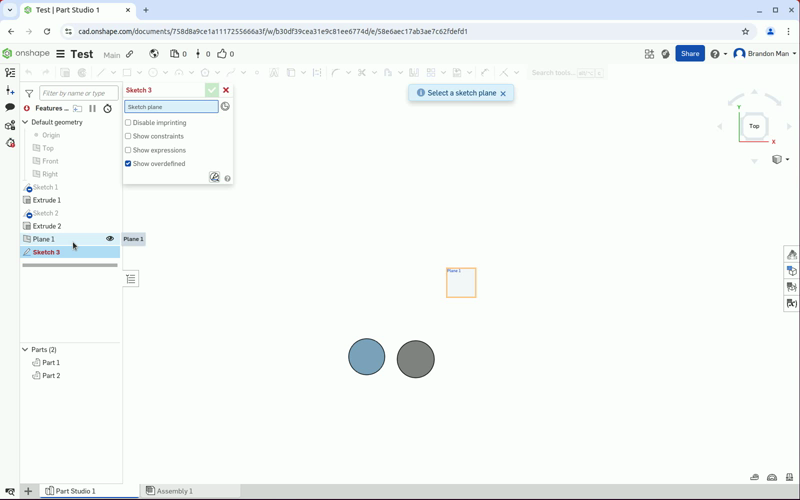
click(73, 241)
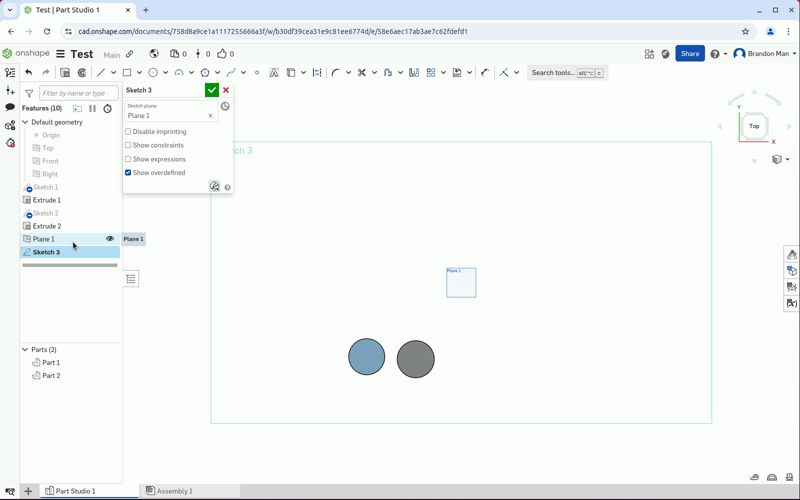
mouse_move(73, 352)
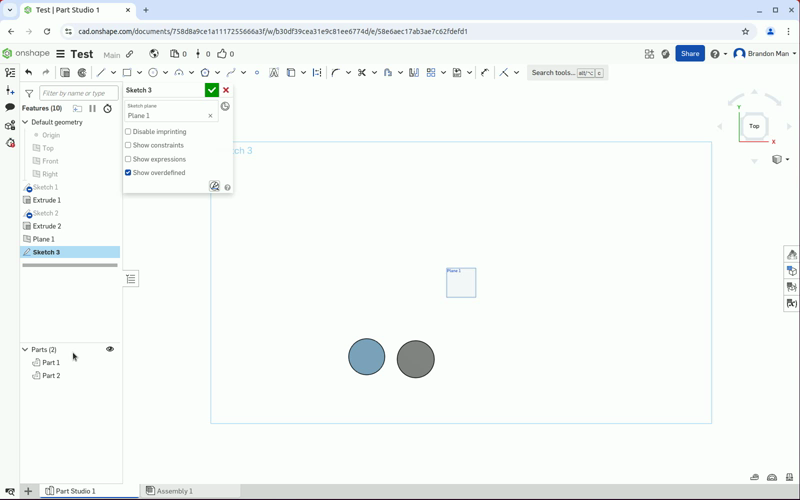
key(y)
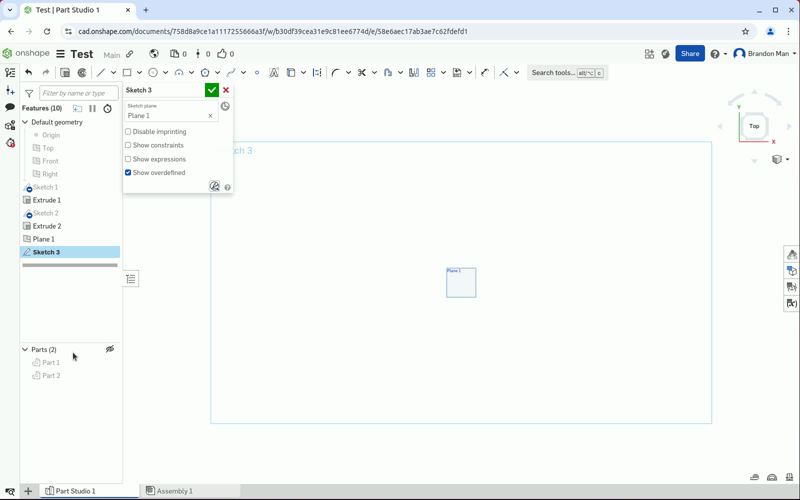
key(a)
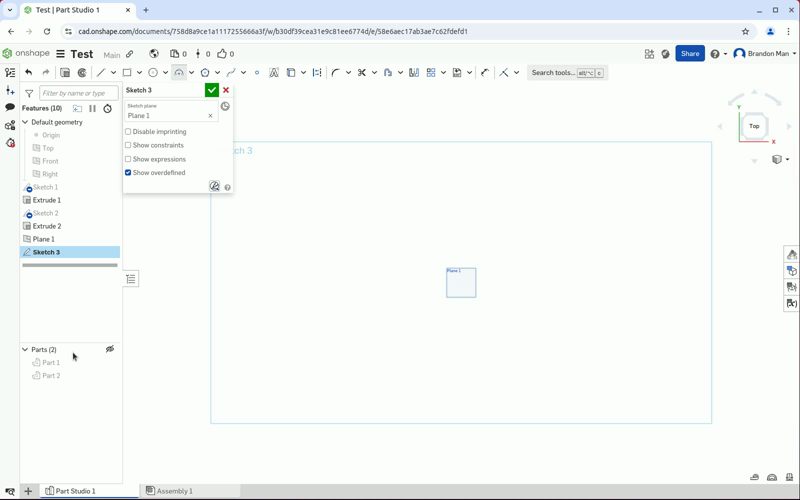
key_down(shift)
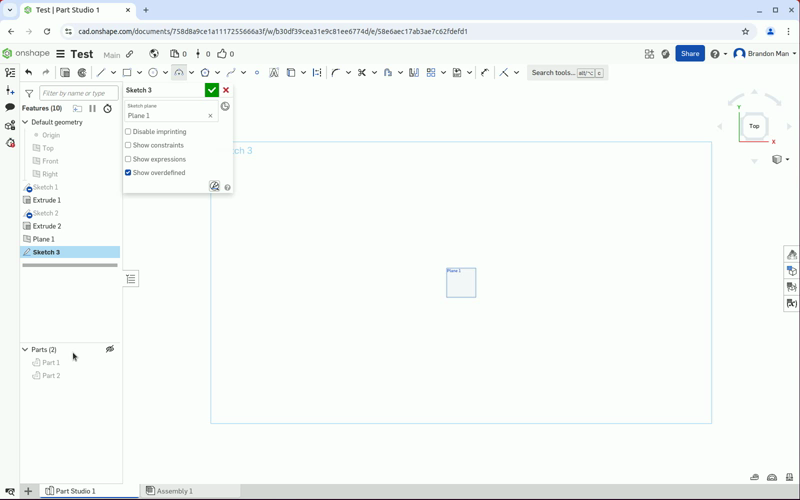
mouse_move(413, 376)
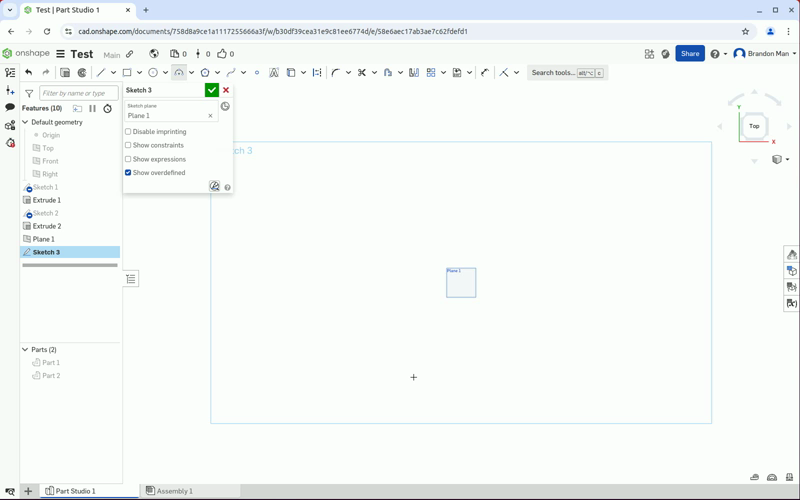
click(413, 376)
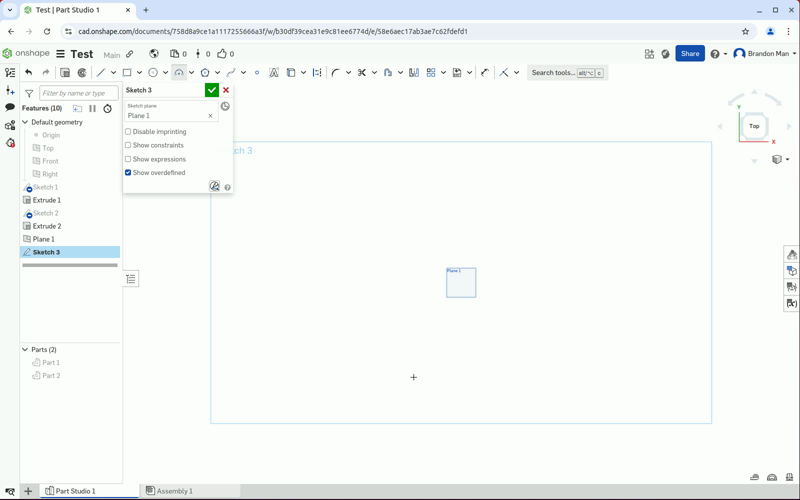
key_up(shift)
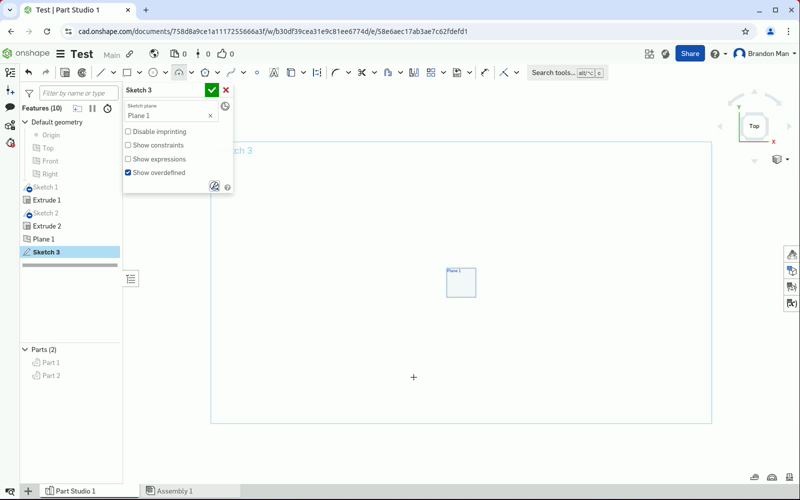
key_down(shift)
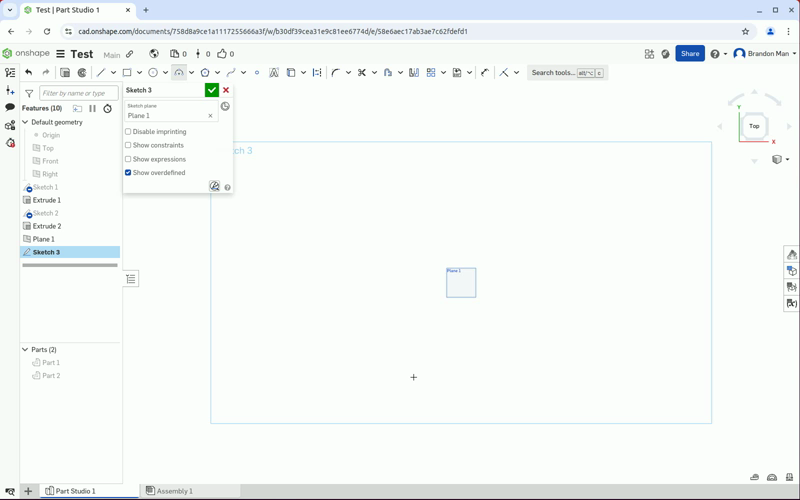
mouse_move(432, 358)
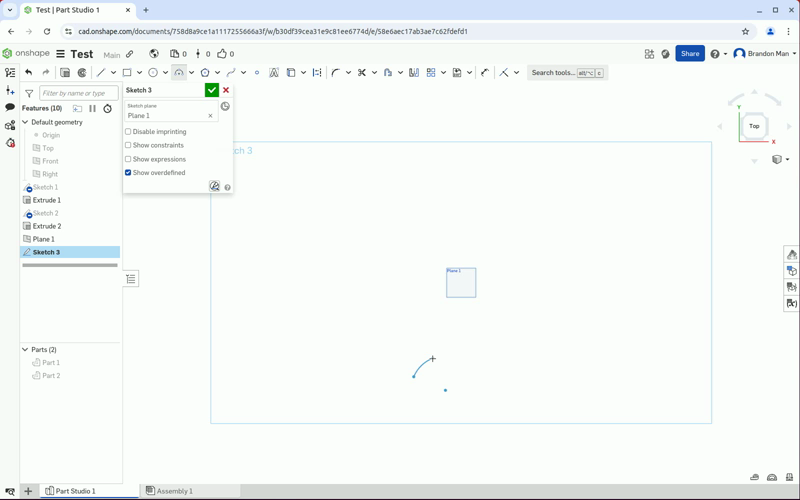
click(432, 358)
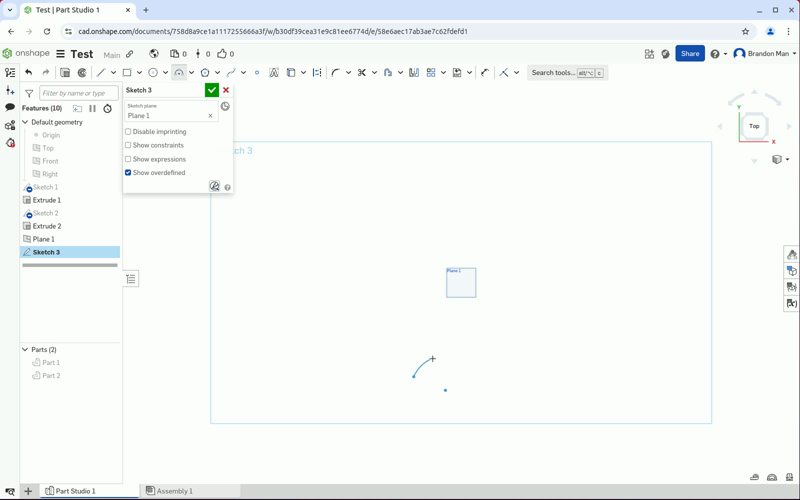
mouse_move(427, 371)
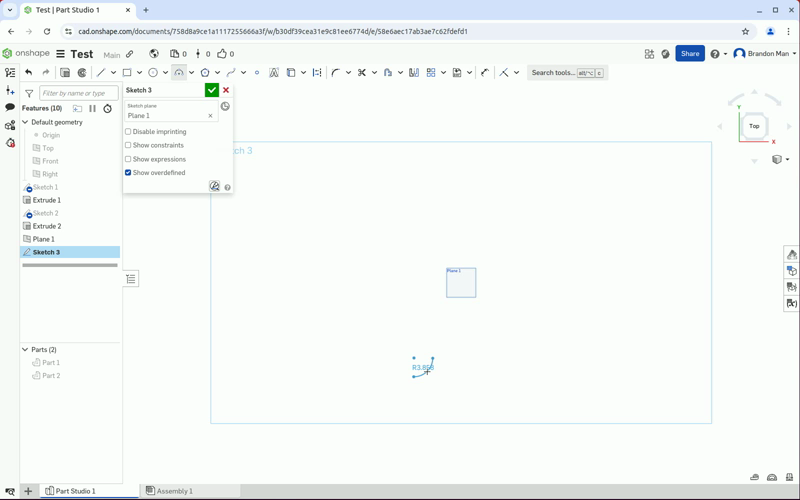
click(427, 371)
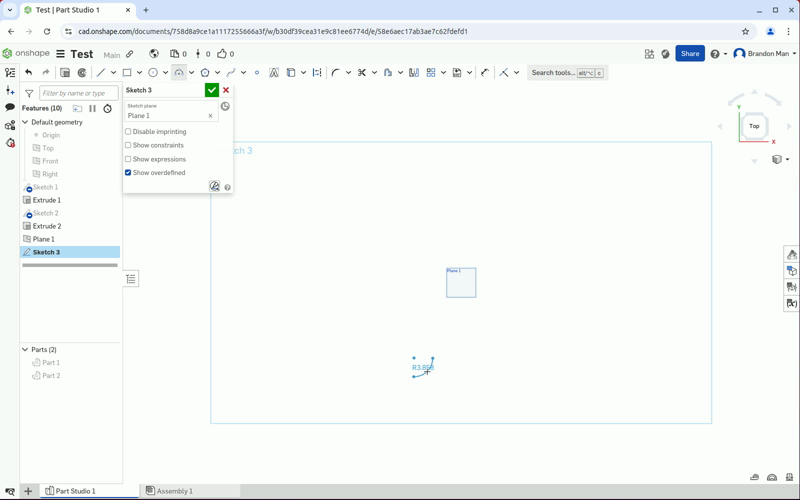
key_up(shift)
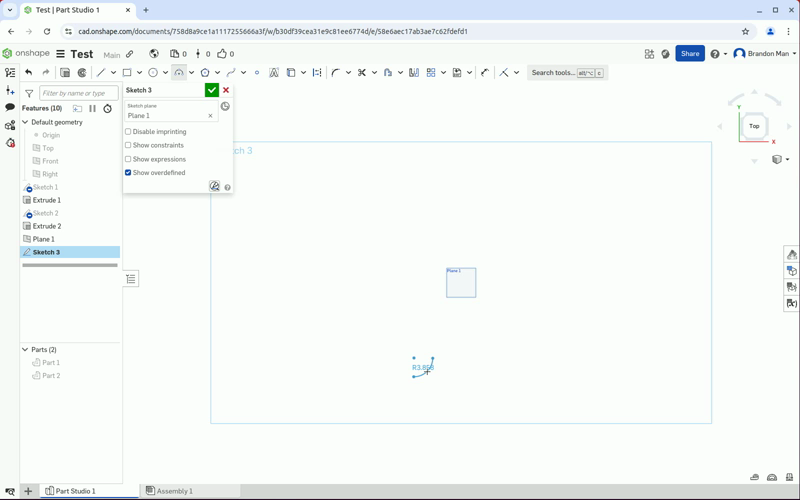
key(esc)
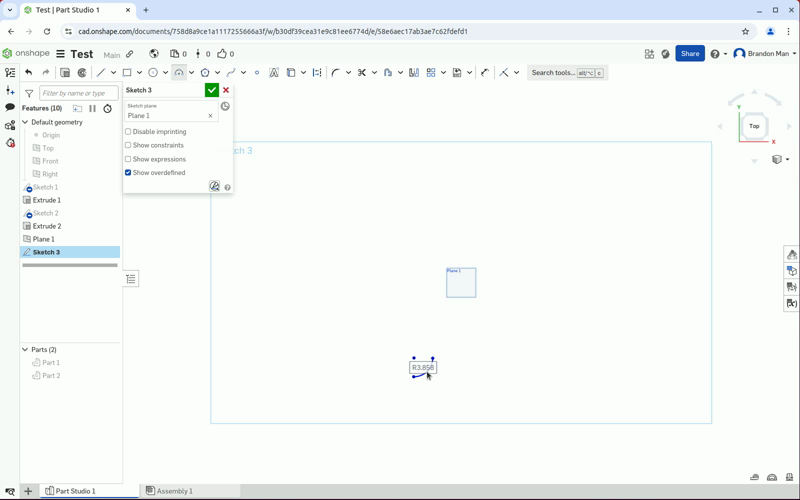
key(l)
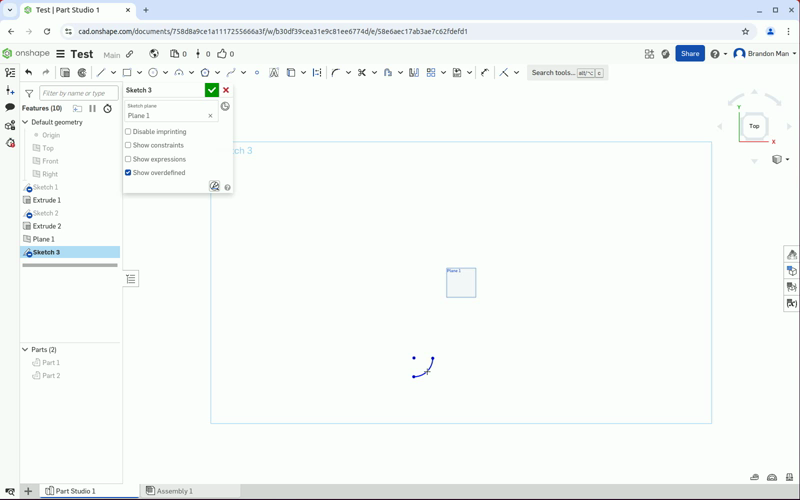
mouse_move(432, 358)
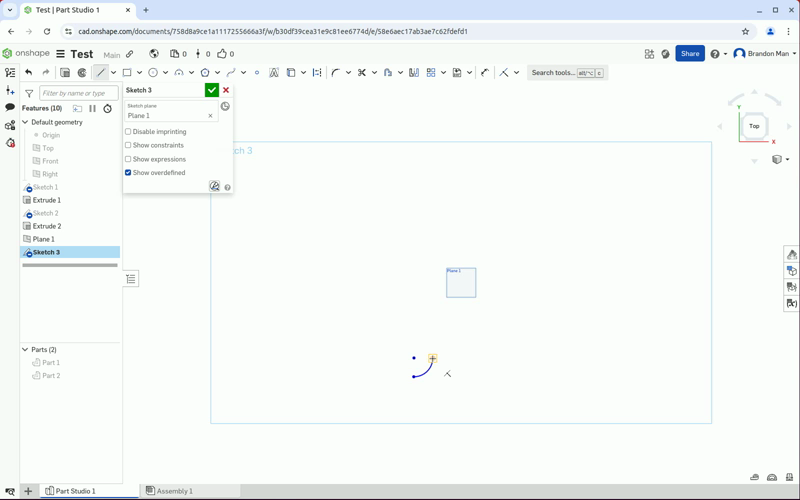
click(432, 358)
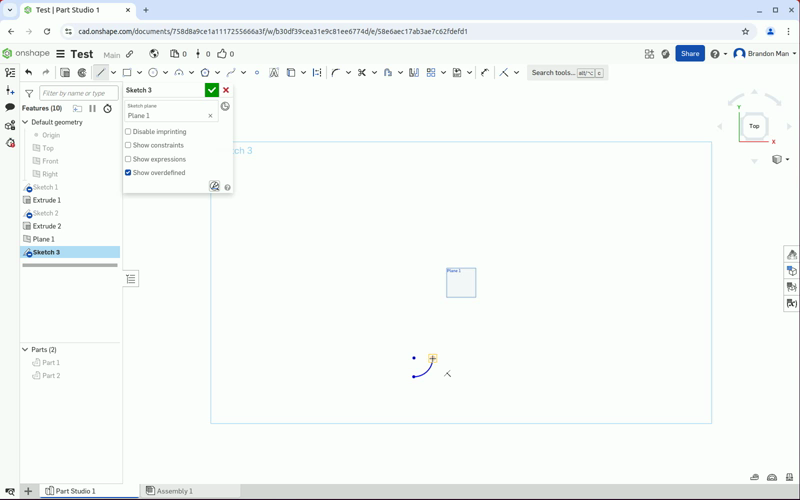
key_down(shift)
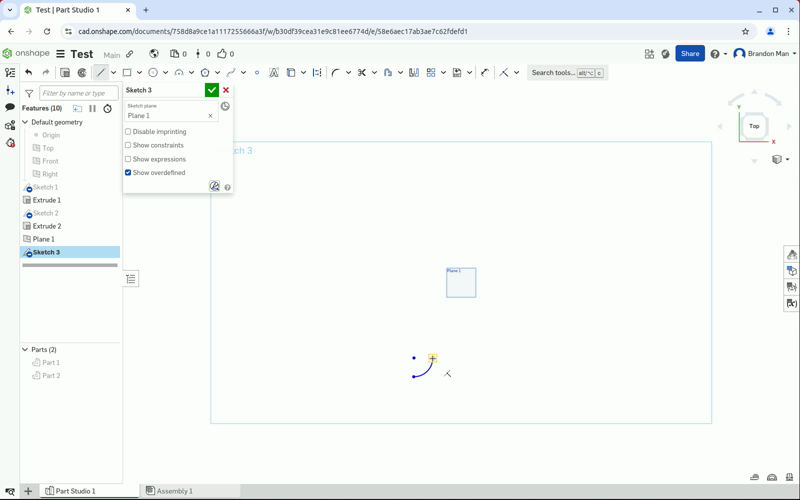
mouse_move(462, 358)
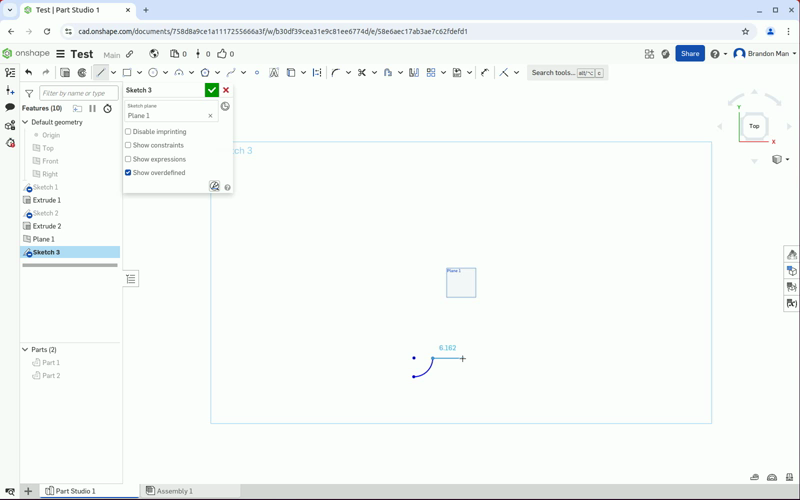
mouse_move(413, 358)
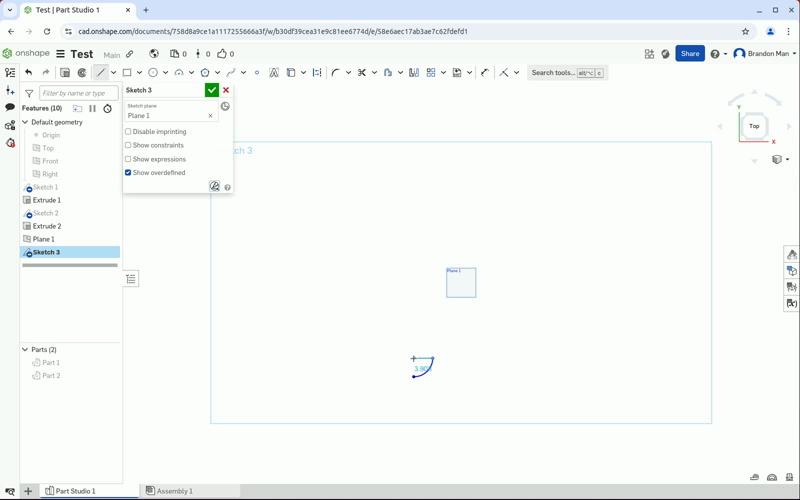
click(413, 358)
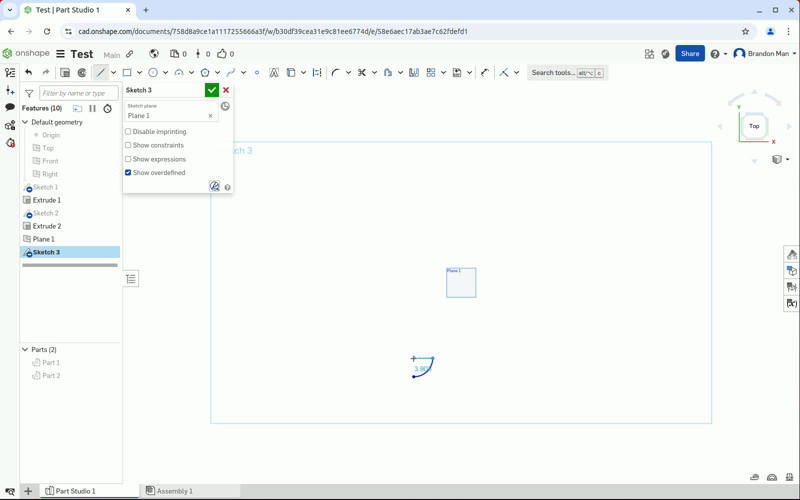
key_up(shift)
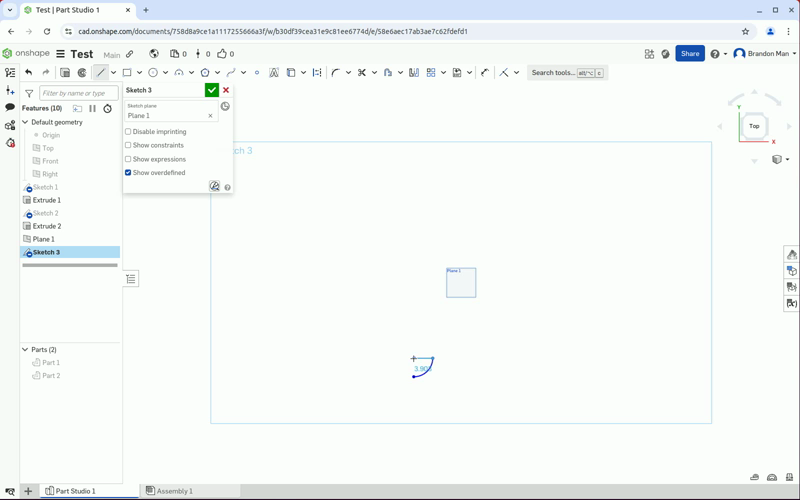
mouse_move(444, 358)
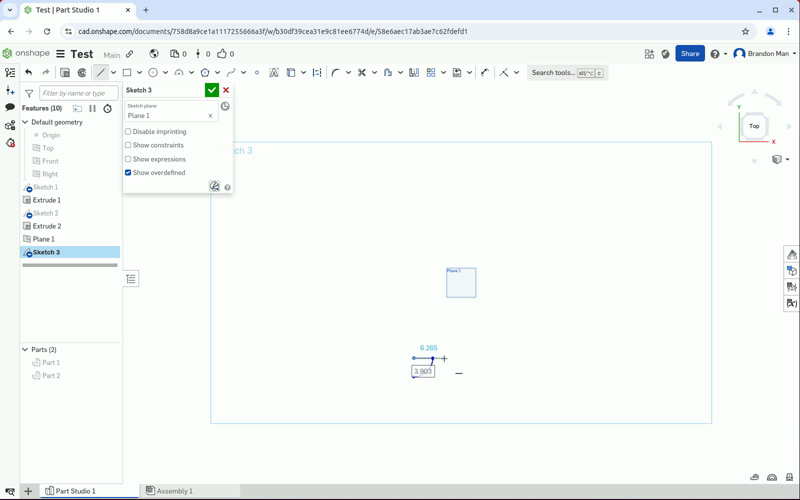
key_down(shift)
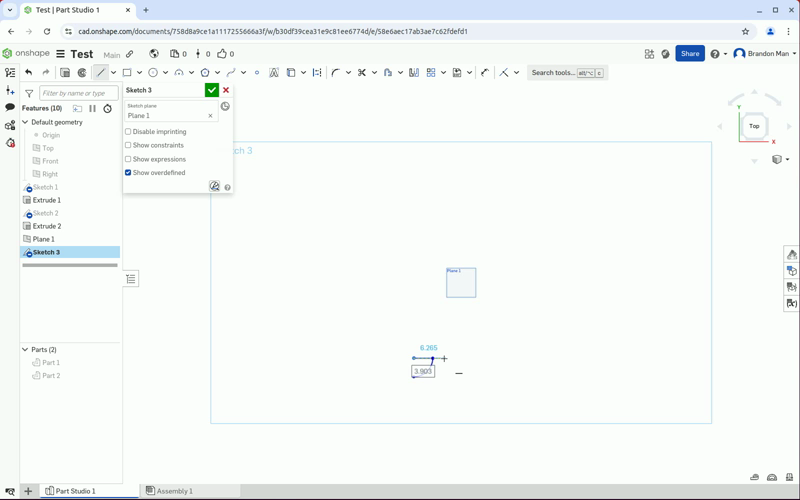
mouse_move(413, 376)
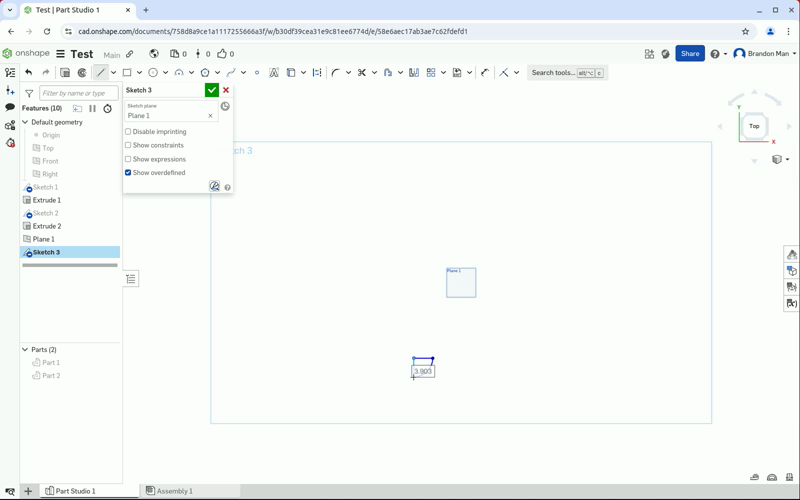
key_up(shift)
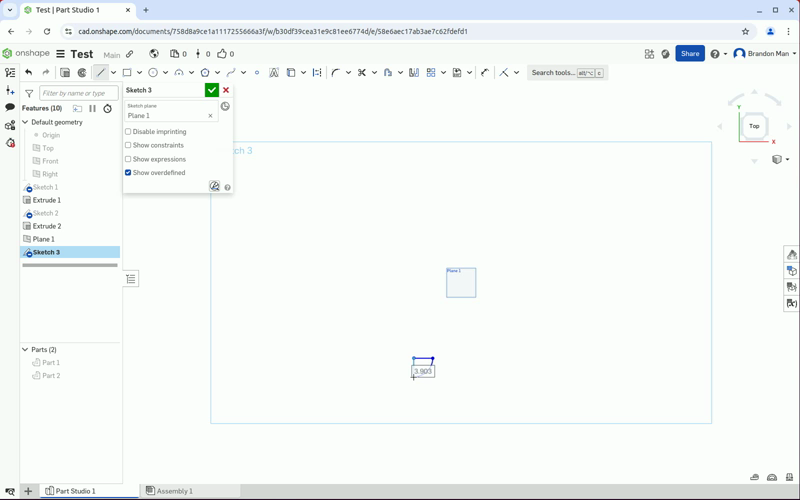
click(413, 376)
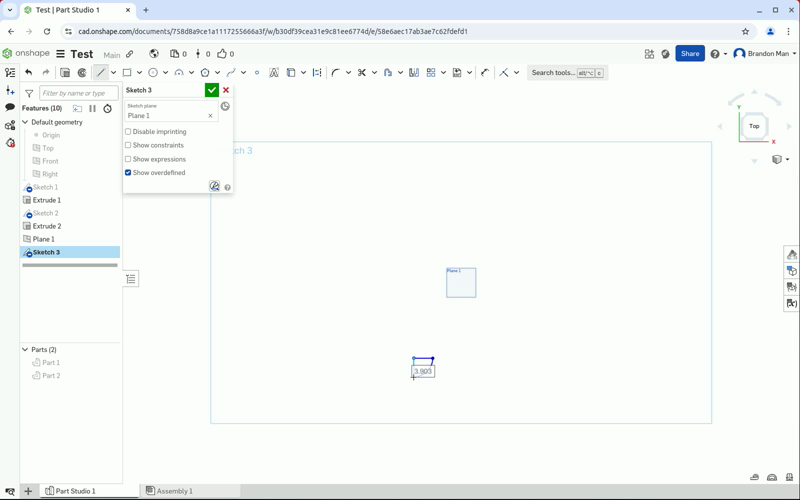
key(esc)
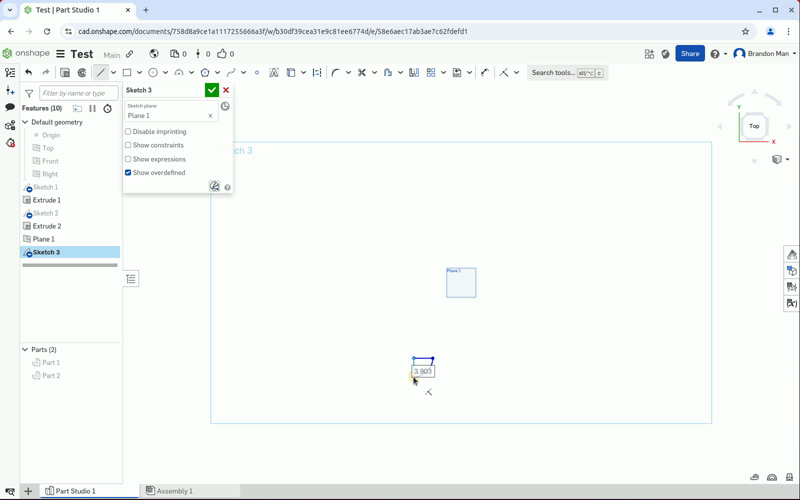
mouse_move(417, 372)
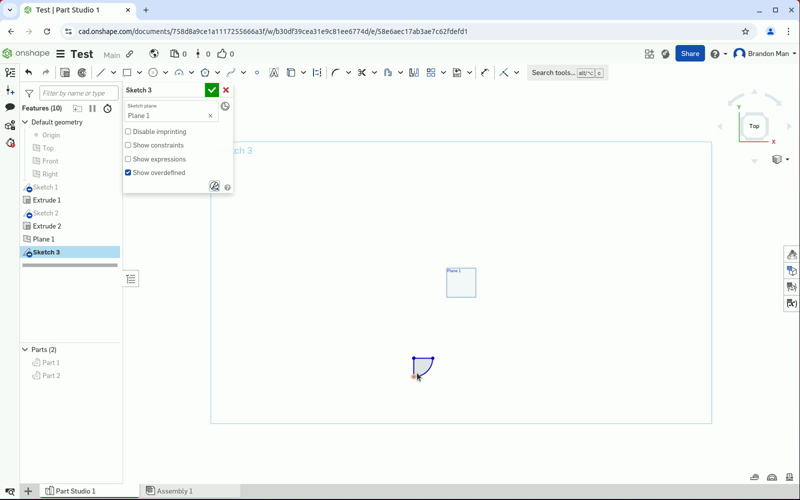
scroll(6)
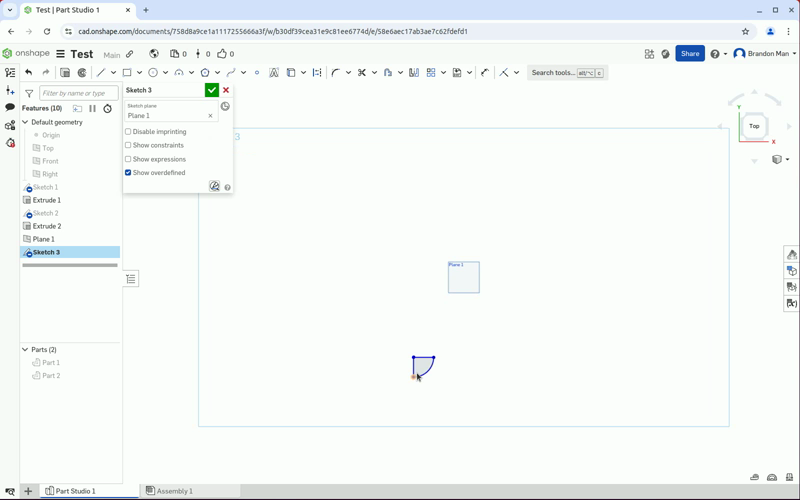
scroll(6)
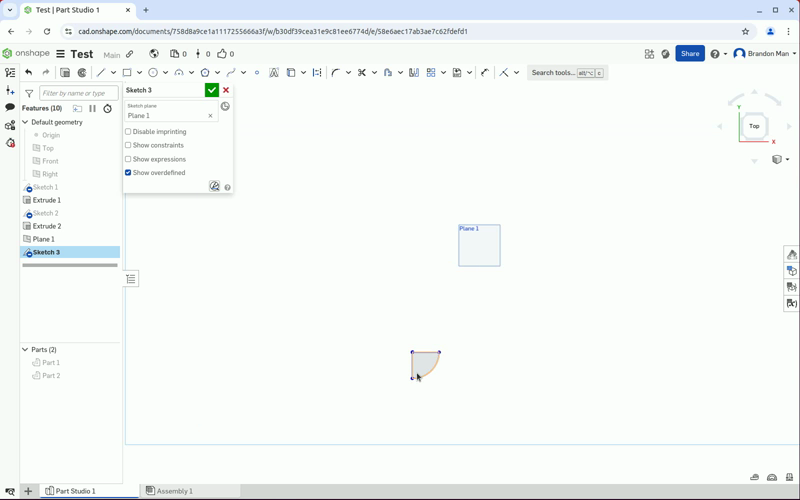
scroll(6)
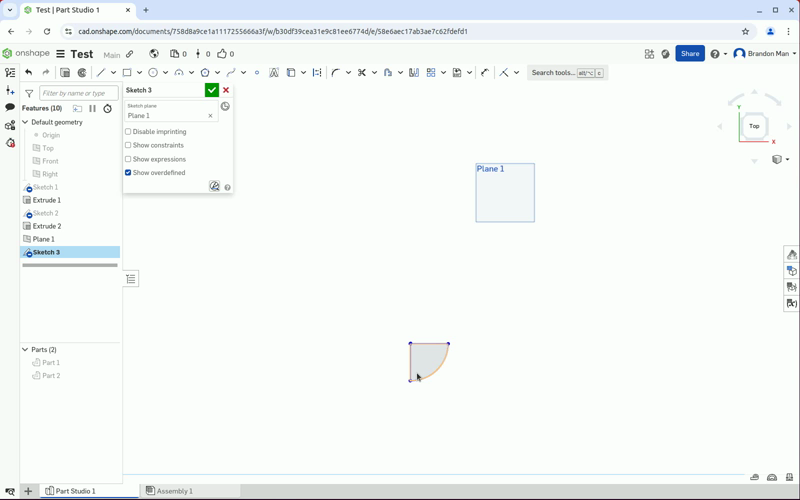
scroll(6)
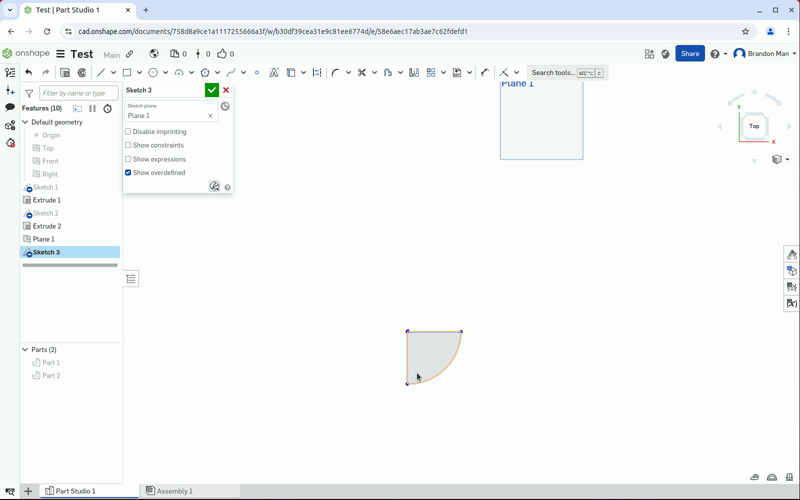
scroll(6)
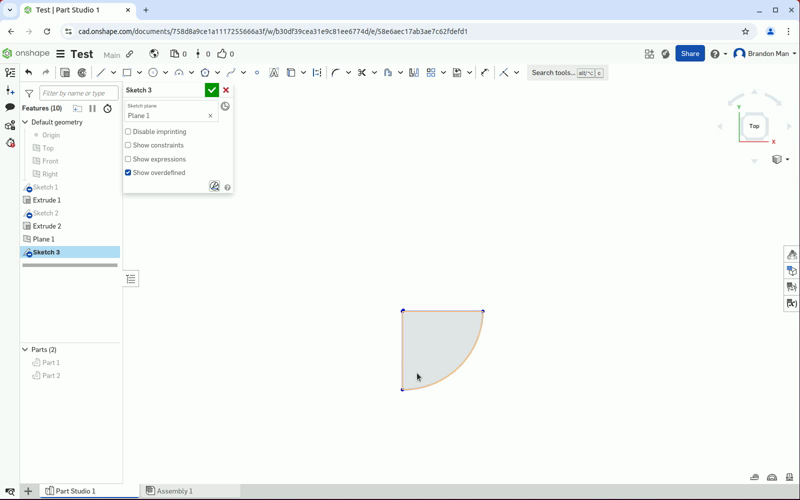
scroll(6)
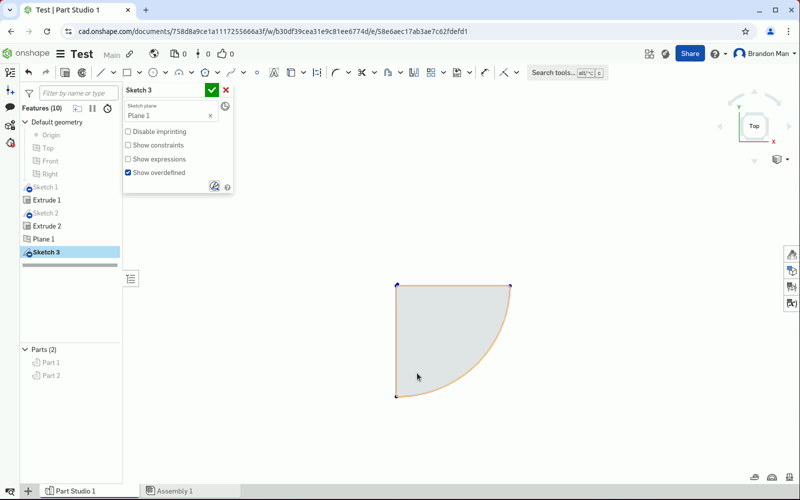
scroll(6)
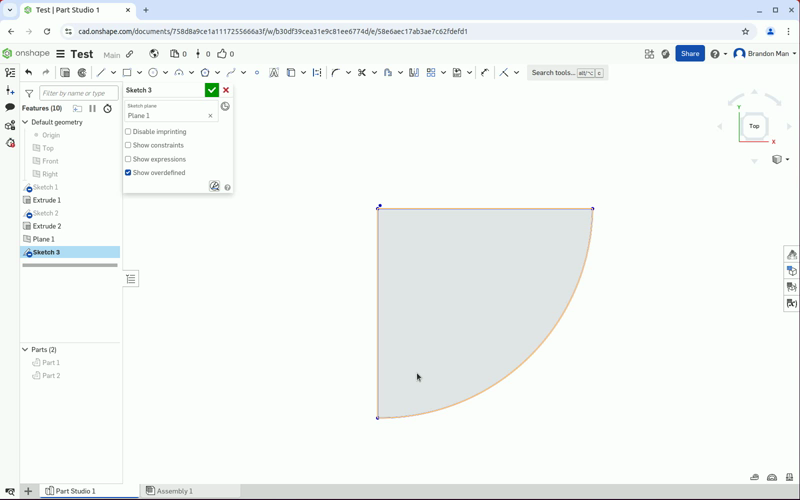
click(417, 372)
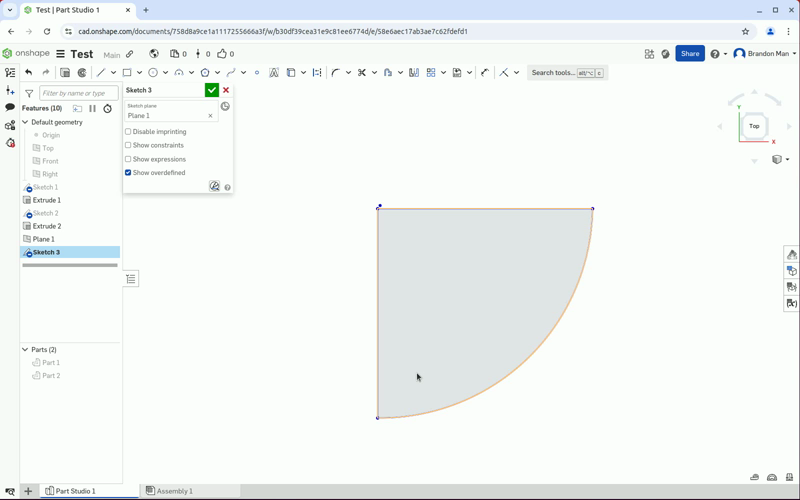
scroll(-6)
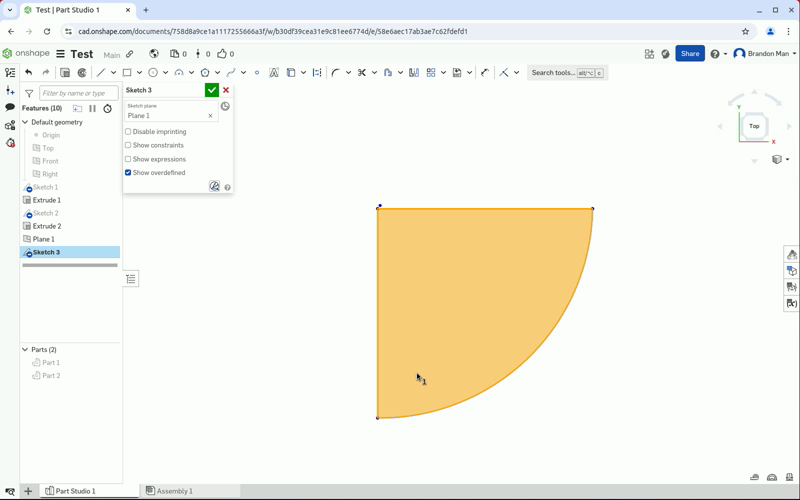
scroll(-6)
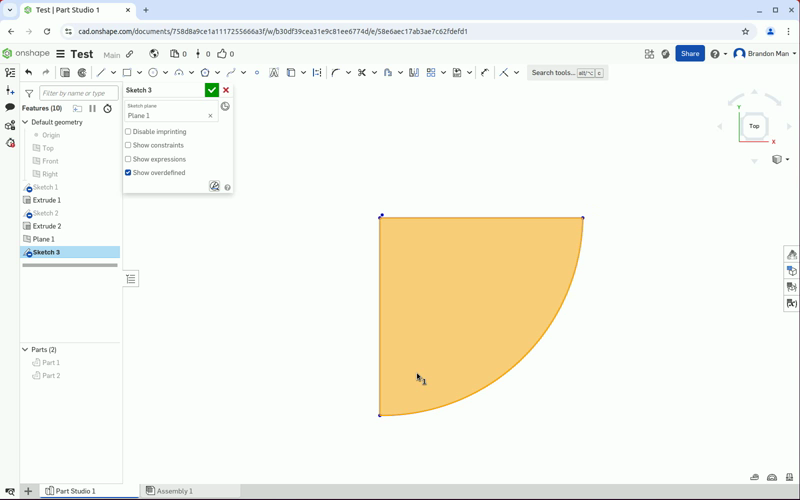
scroll(-6)
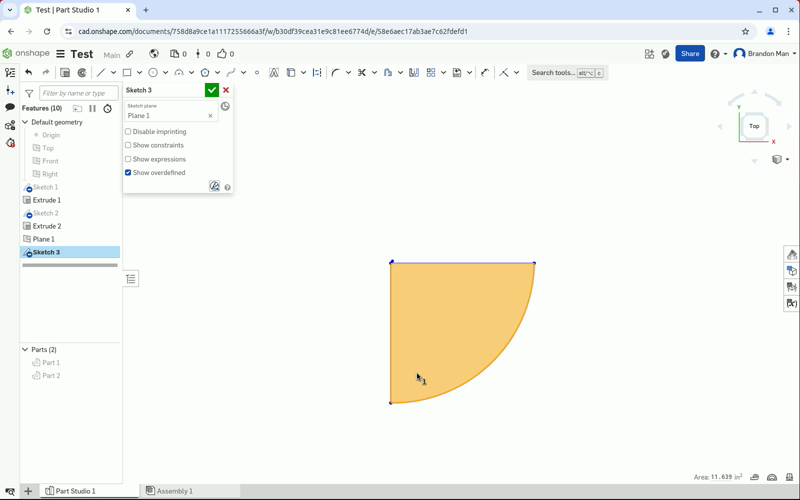
scroll(-6)
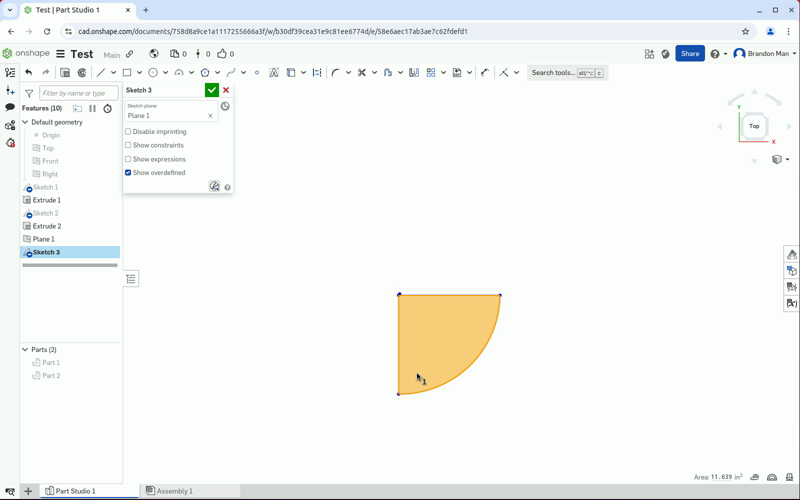
scroll(-6)
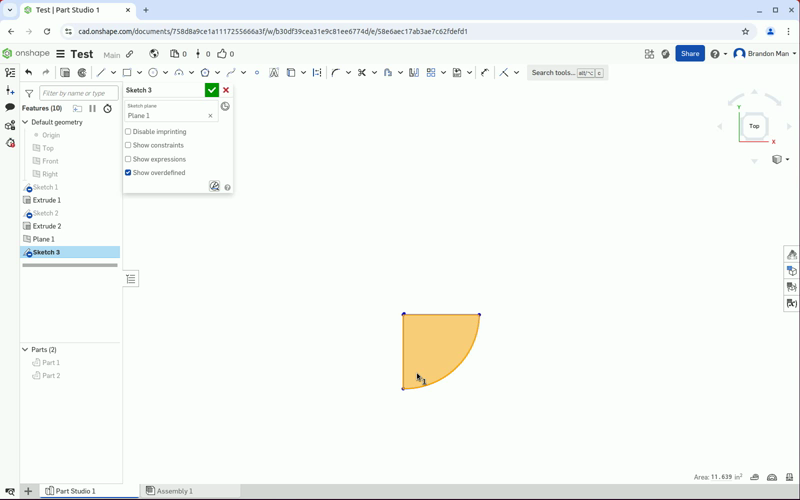
scroll(-6)
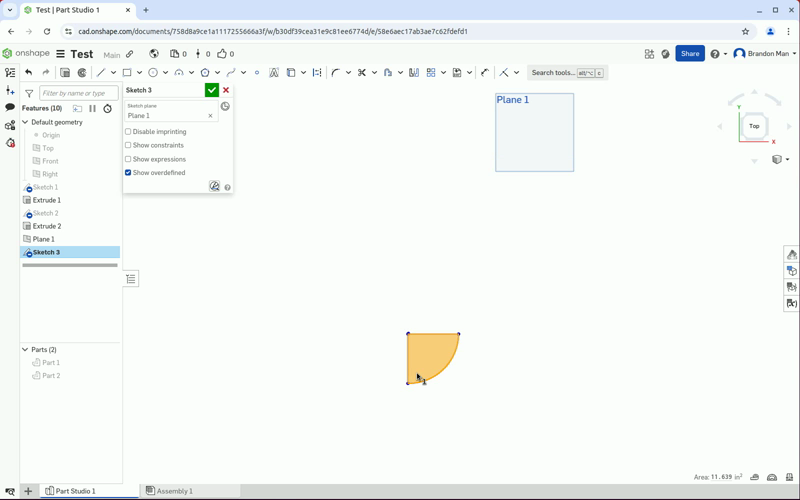
scroll(-6)
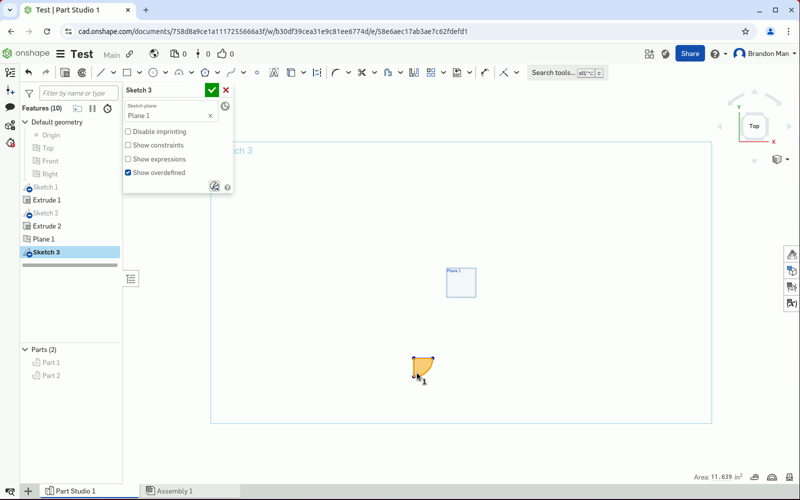
mouse_move(73, 352)
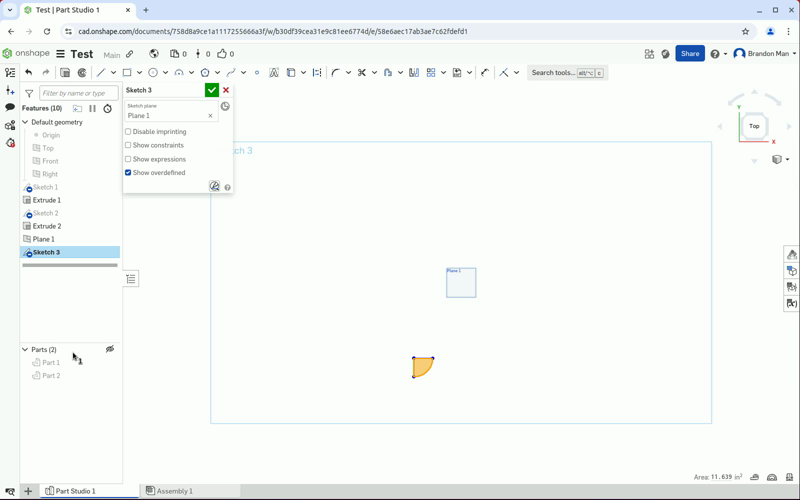
key(shift+y)
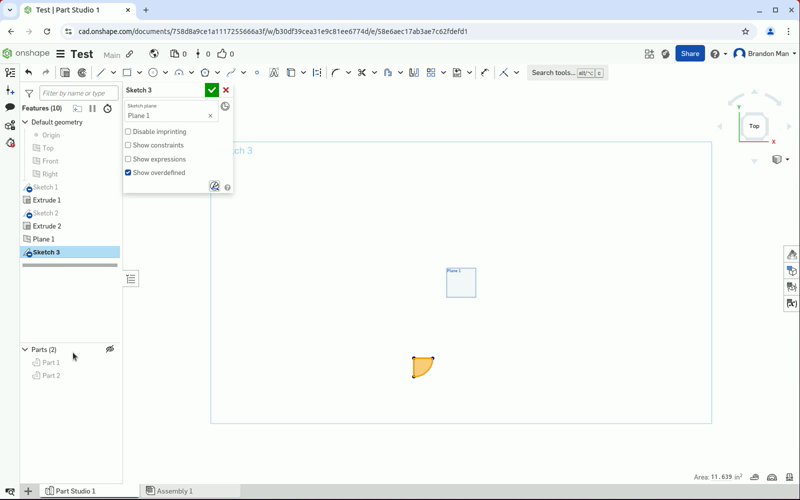
key(shift+e)
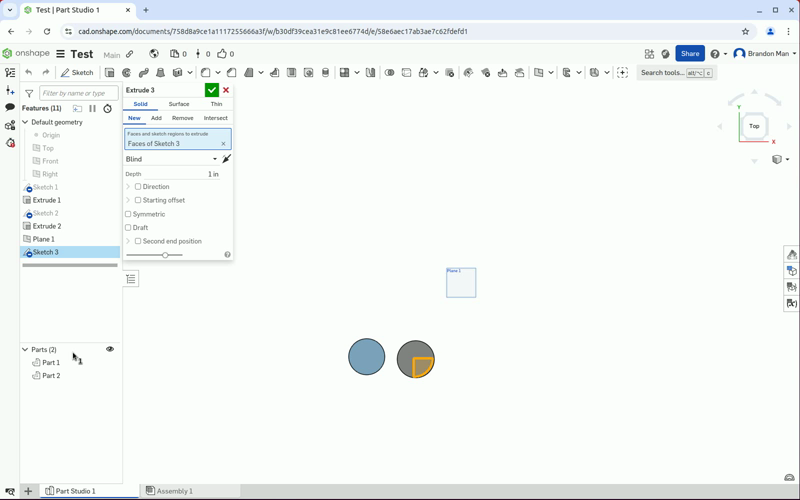
mouse_move(143, 106)
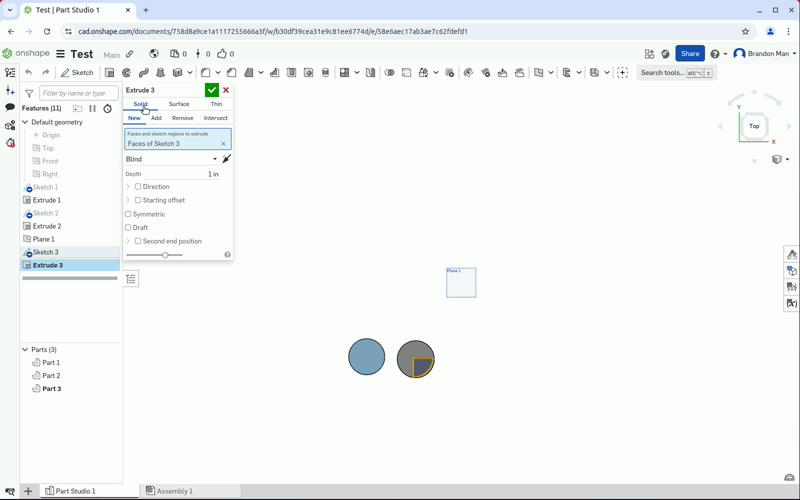
click(143, 106)
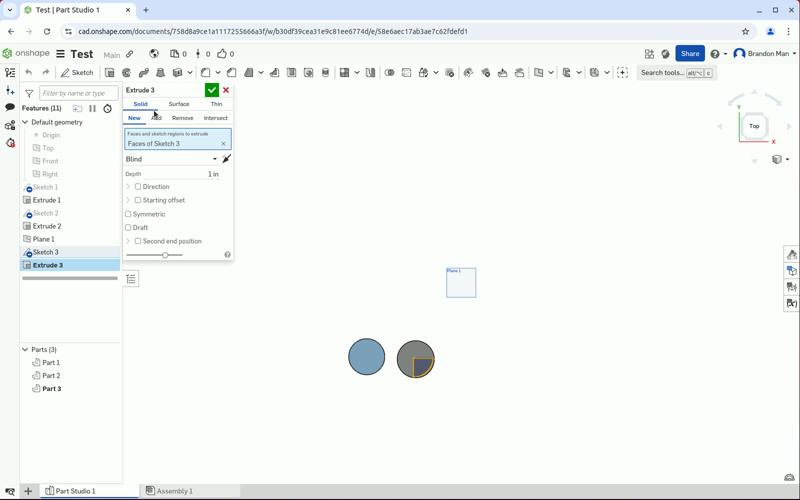
mouse_move(186, 120)
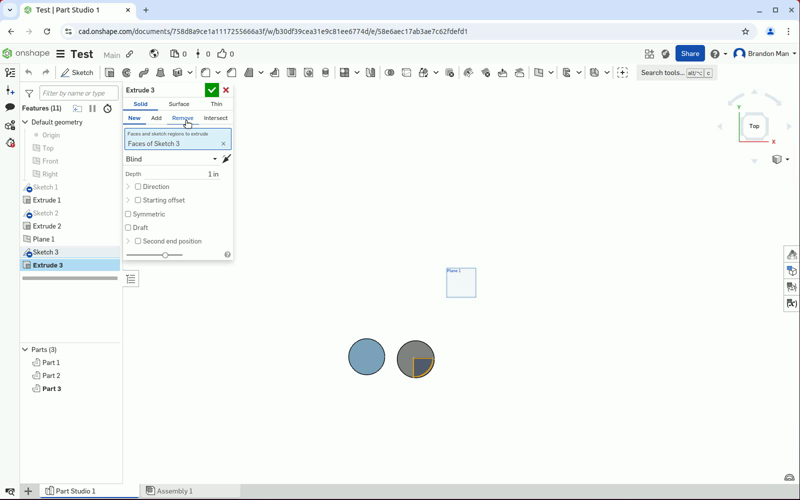
click(186, 120)
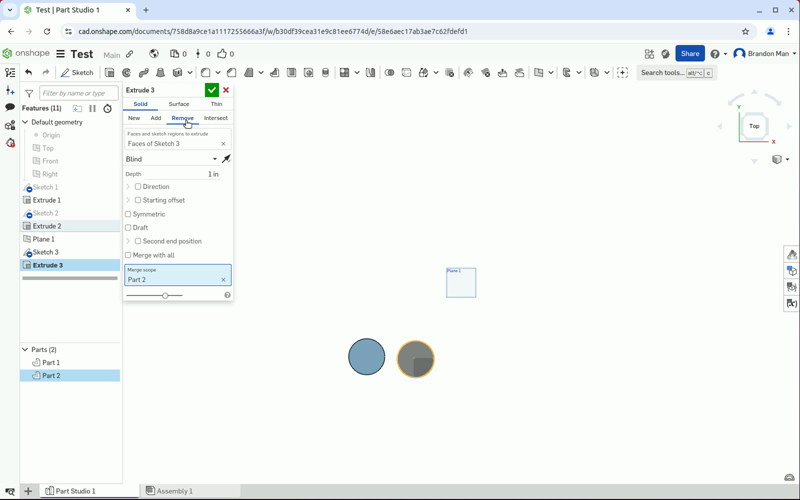
key(tab, 4)
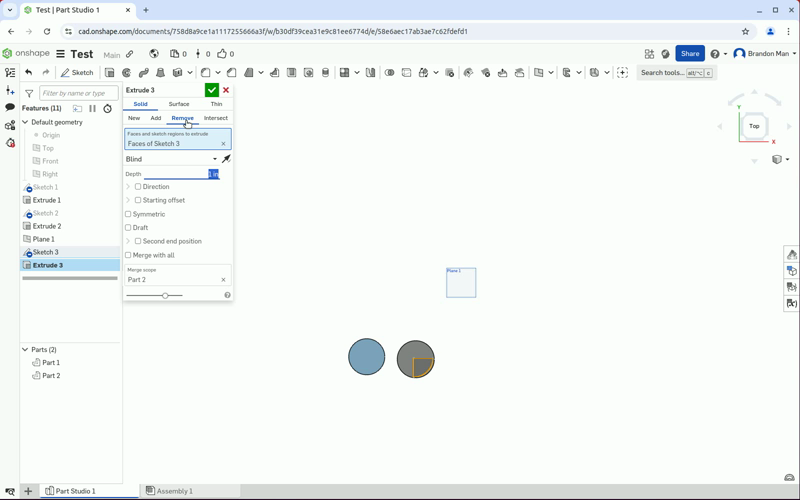
text(5.296)
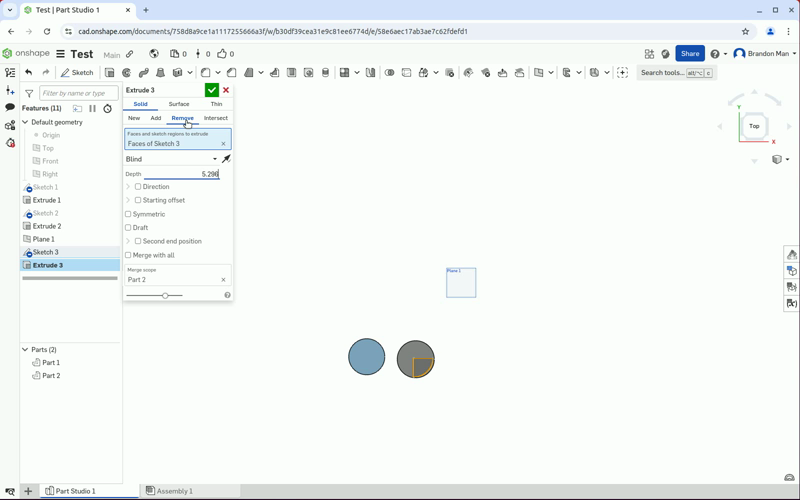
key(tab, 6)
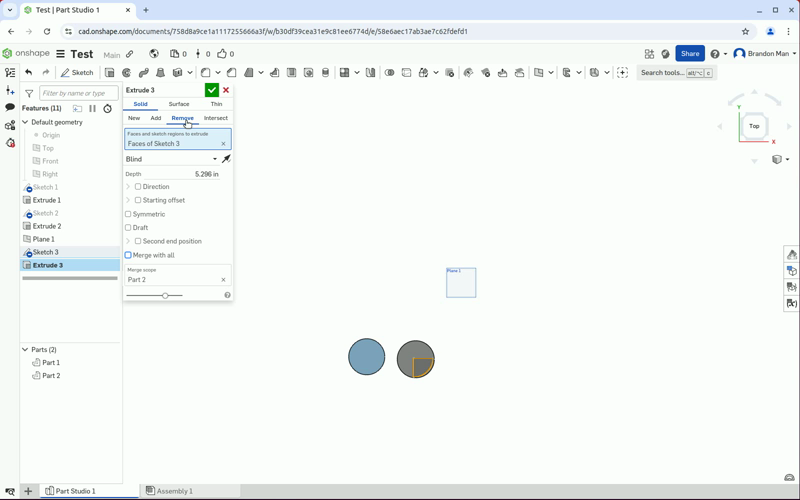
key(space)
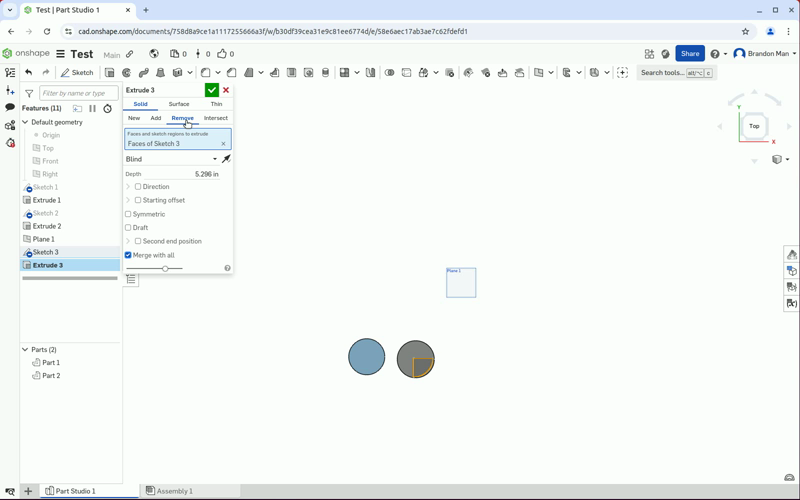
key(enter)
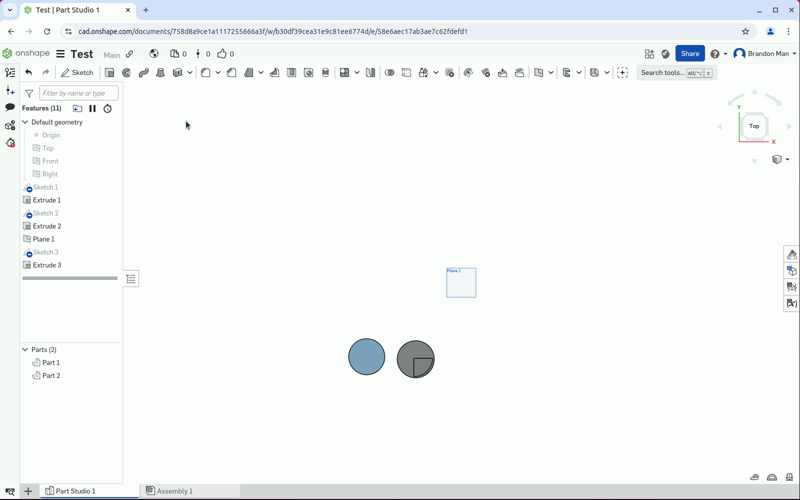
key(shift+h)
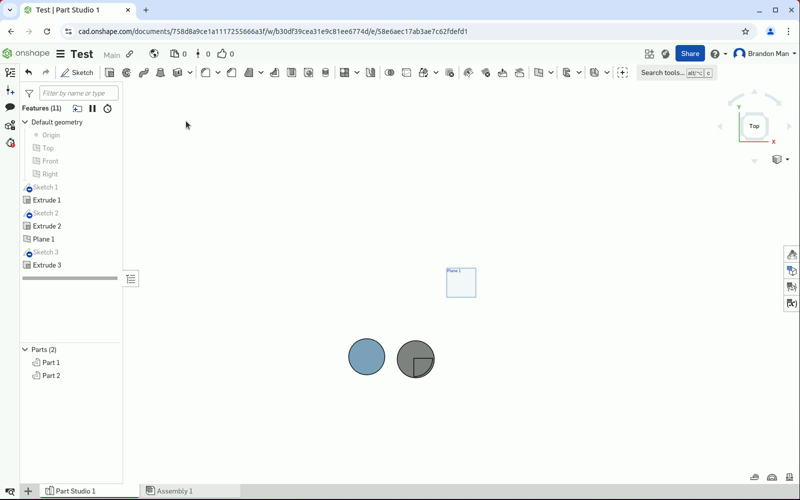
key(shift+h)
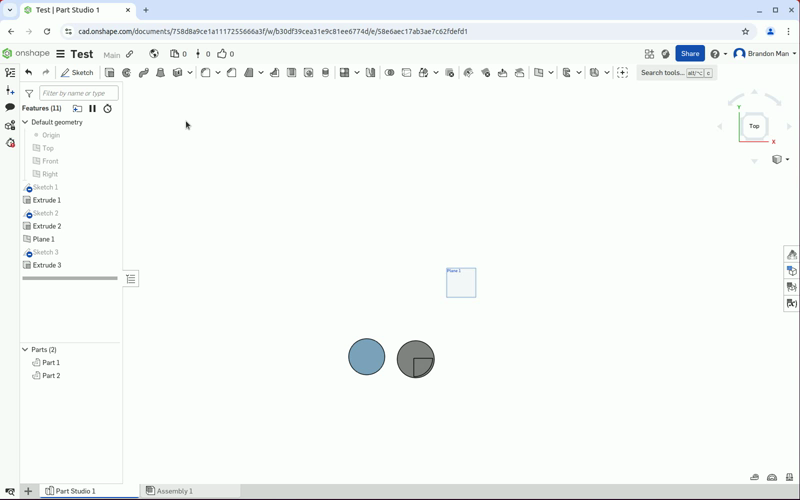
key(shift+7)
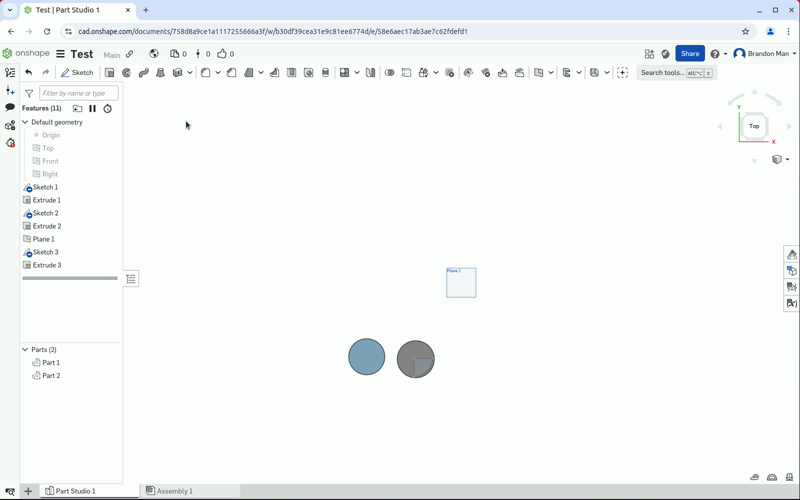
key(up, 3)
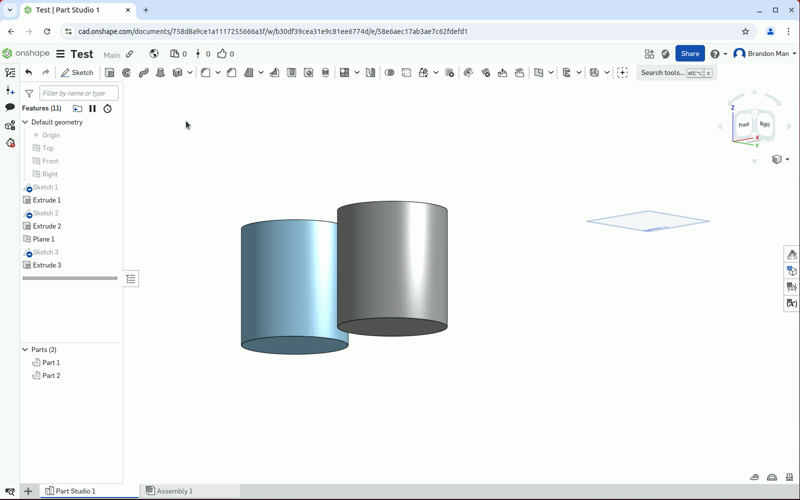
key(left, 3)
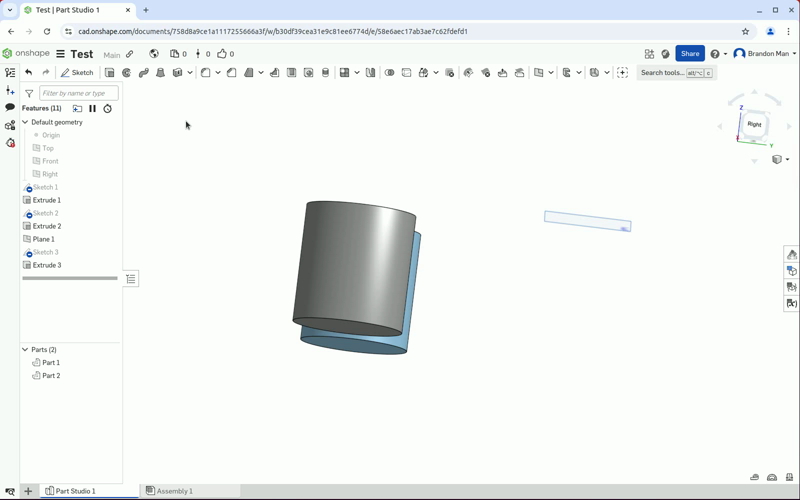
key(right, 3)
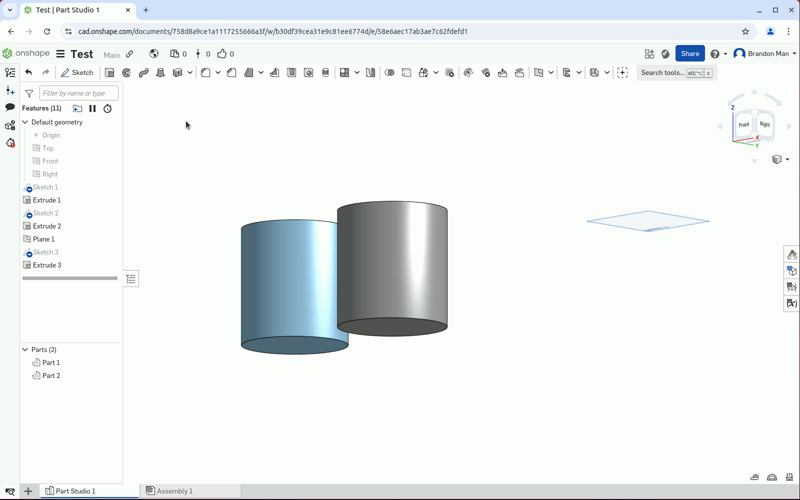
key(down, 3)
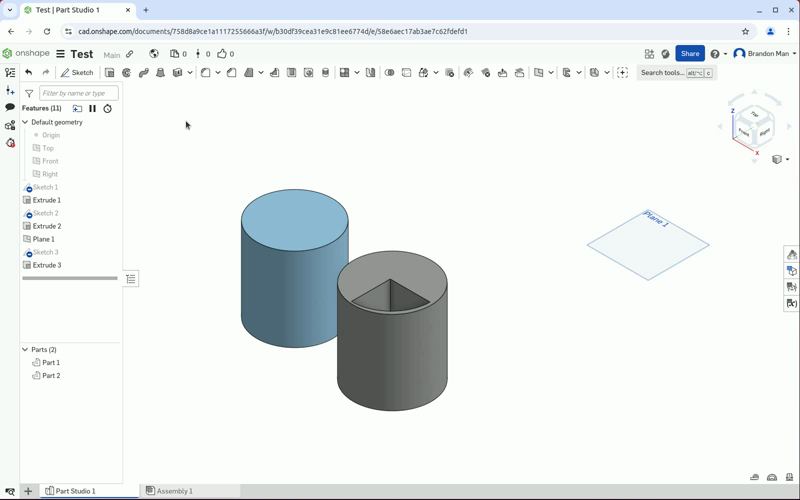
mouse_move(73, 189)
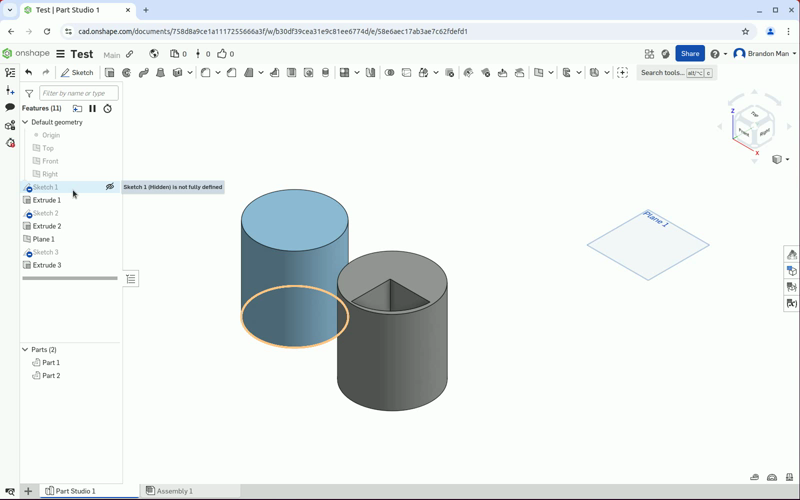
click(73, 189)